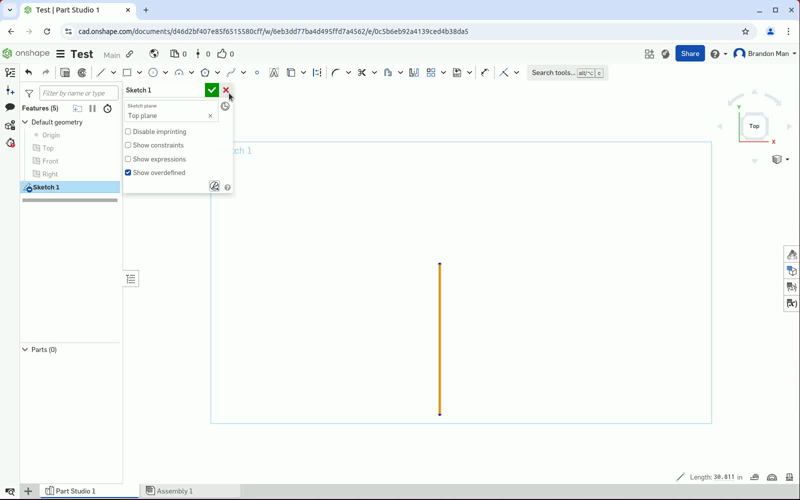
key(shift+h)
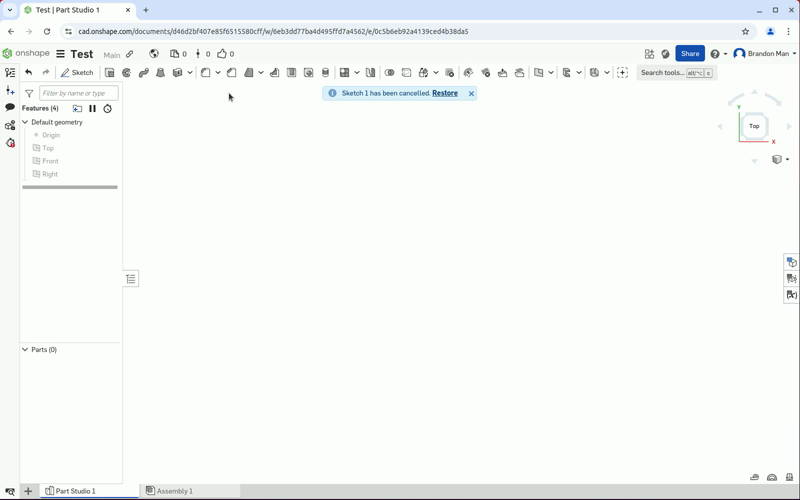
mouse_move(73, 352)
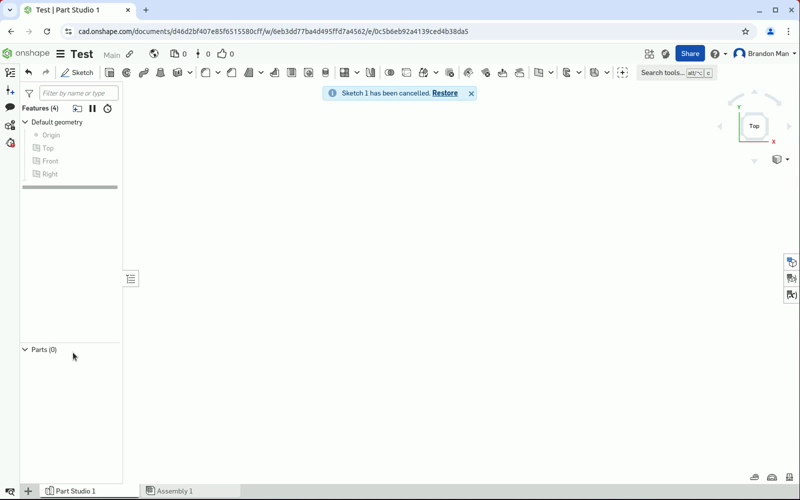
key(y)
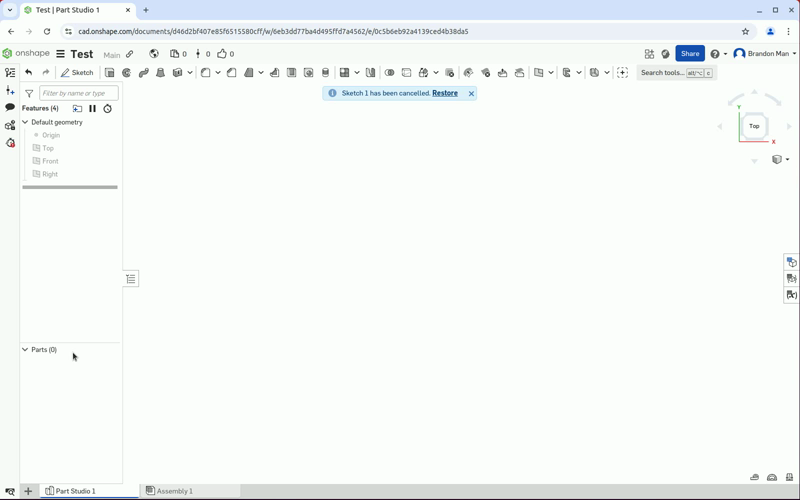
key(shift+p)
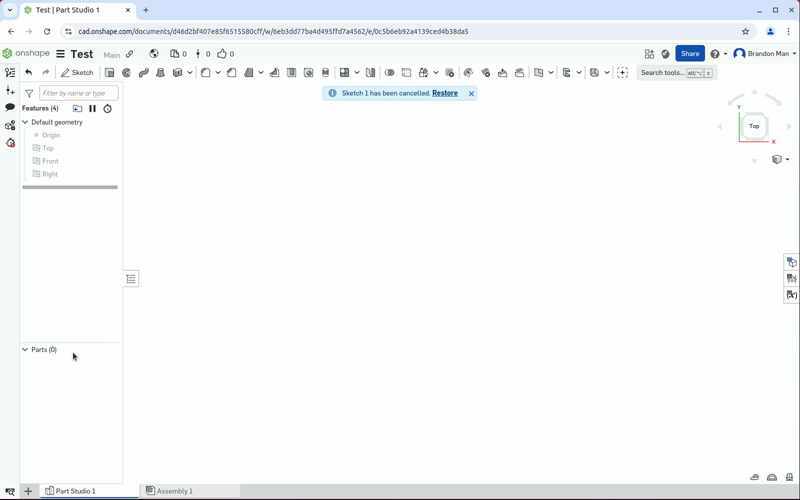
key(space)
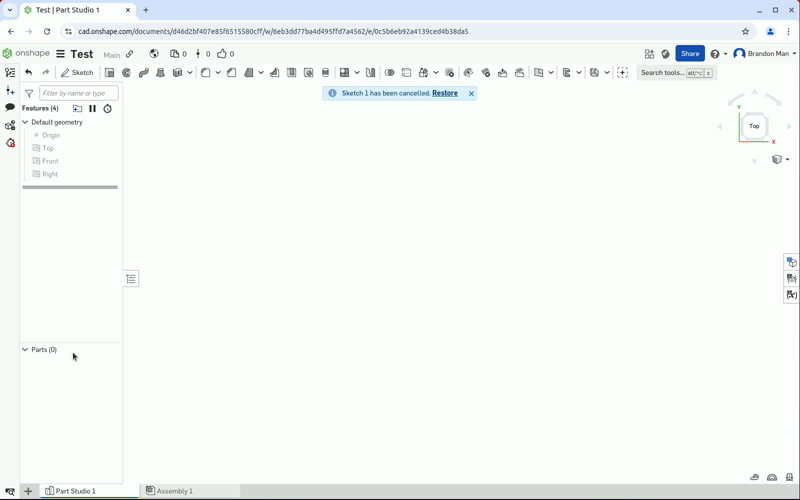
key_down(shift)
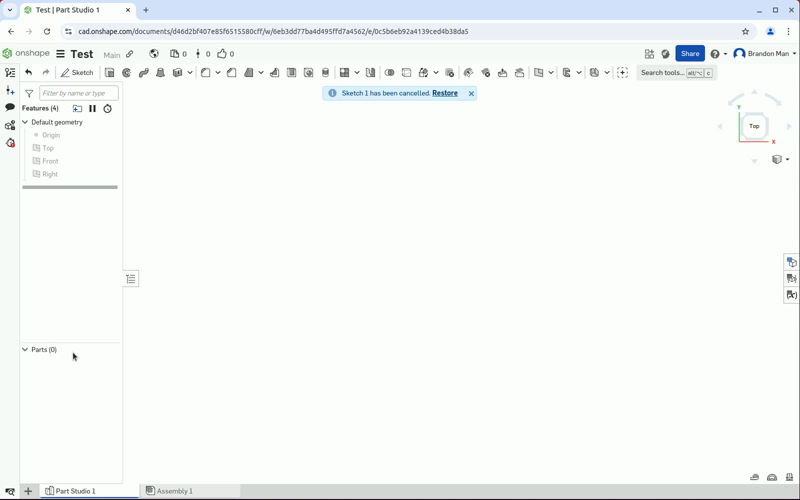
key(up)
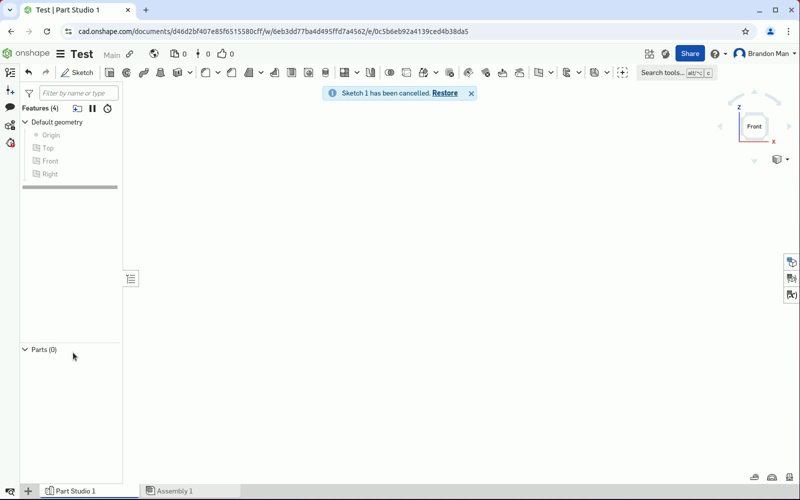
key_up(shift)
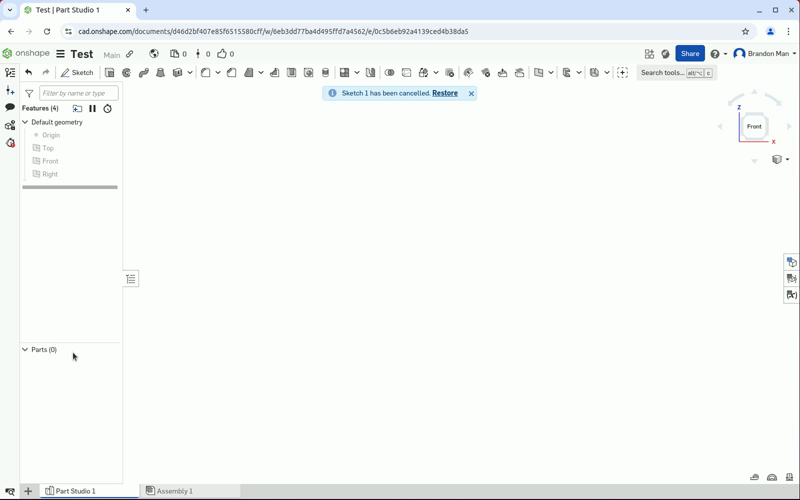
mouse_move(73, 352)
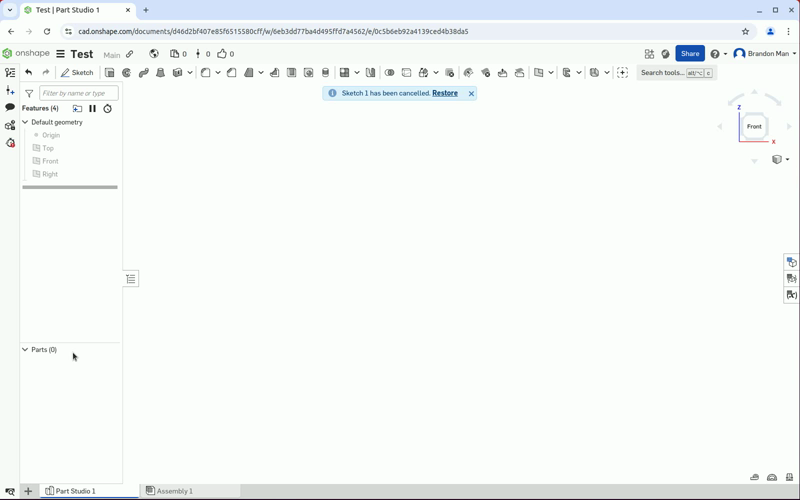
key(shift+y)
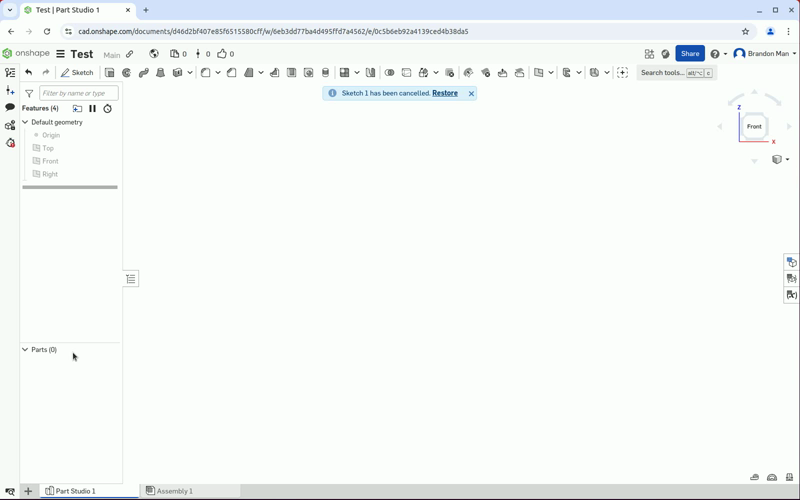
key(shift+s)
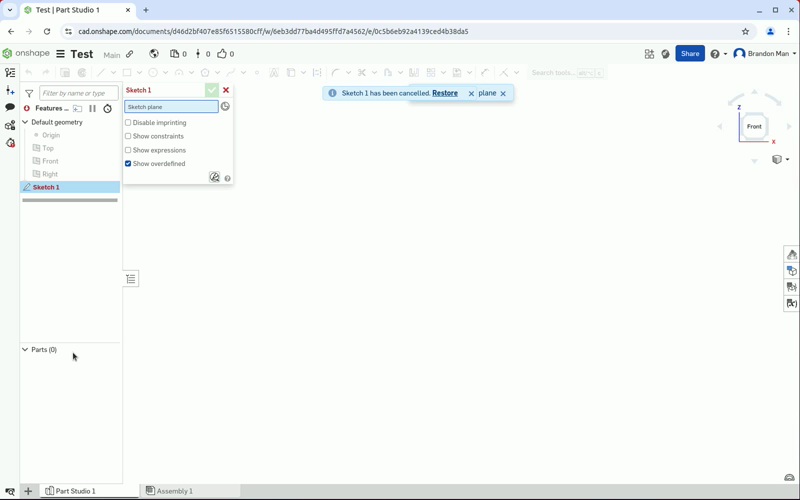
mouse_move(73, 163)
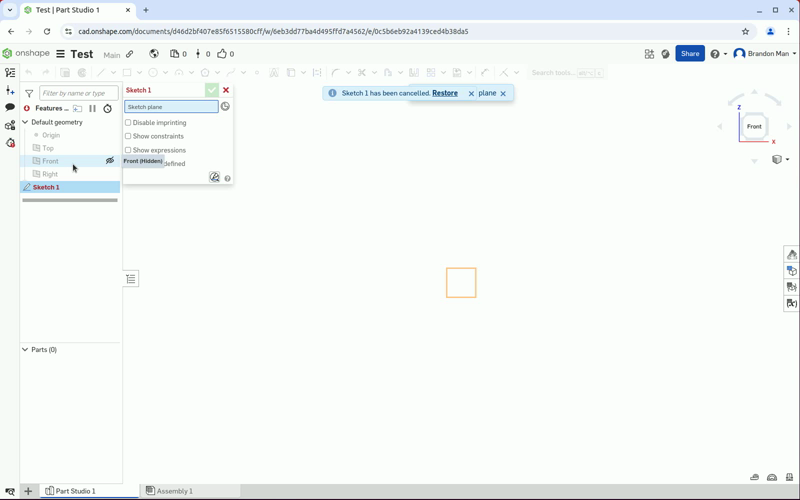
click(73, 163)
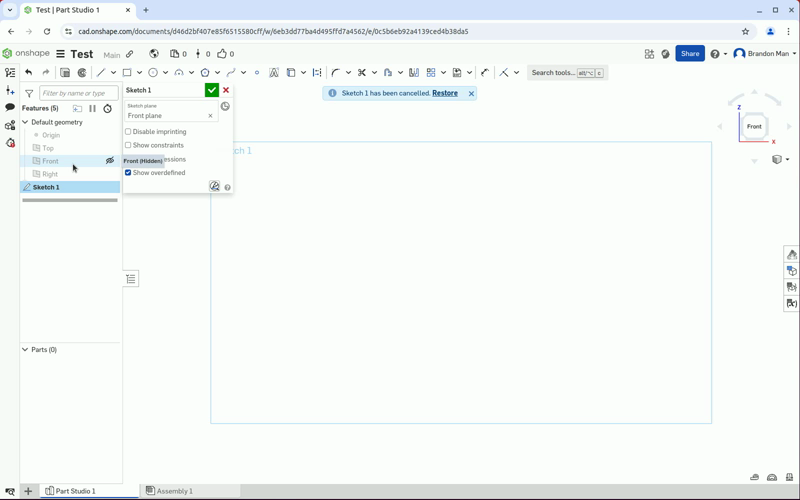
mouse_move(73, 352)
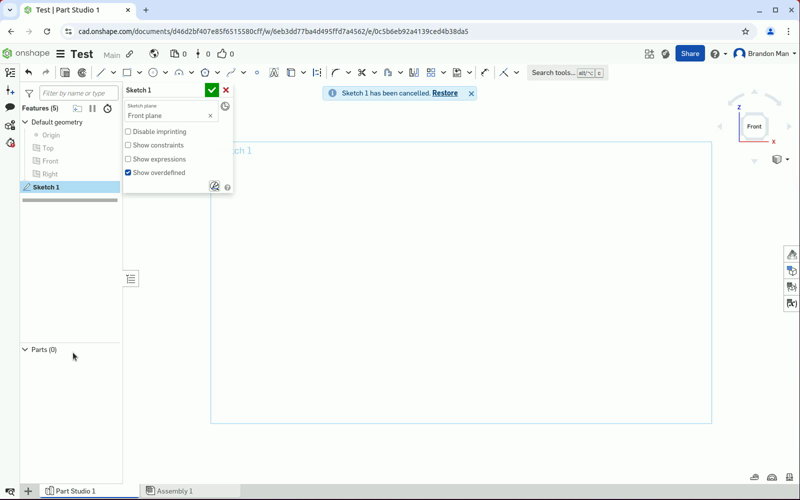
key(y)
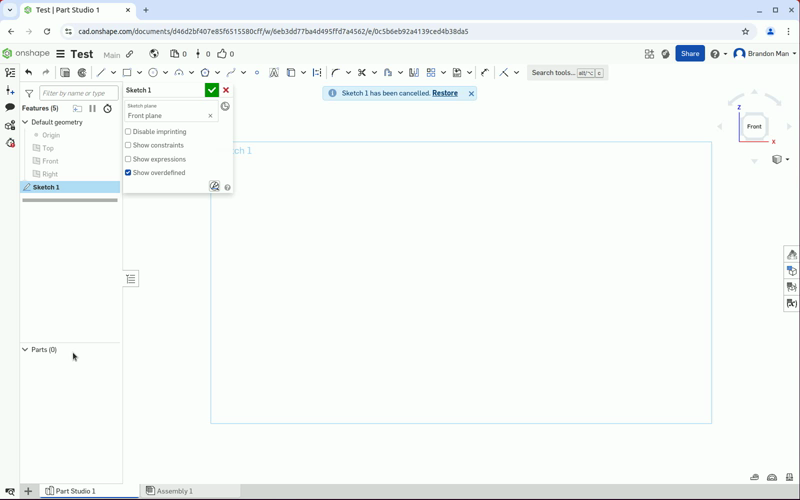
key(c)
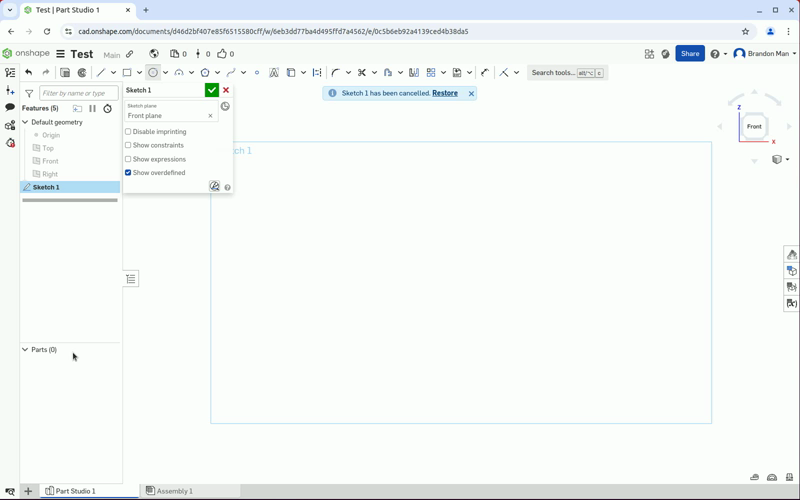
key_down(shift)
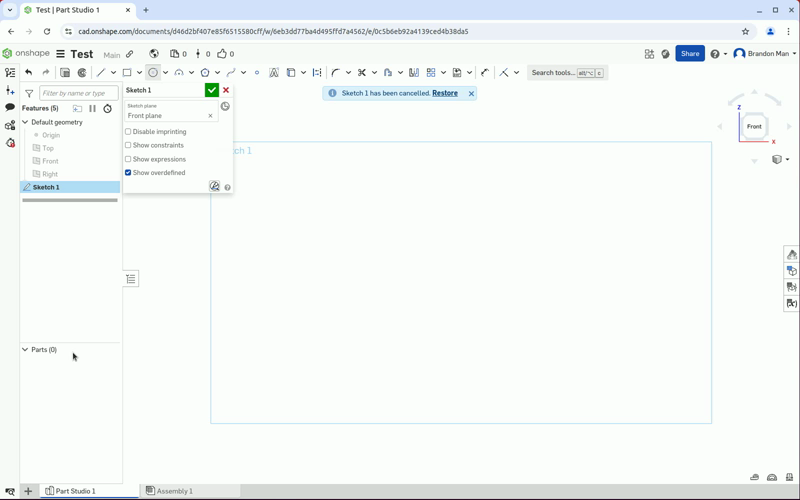
mouse_move(460, 282)
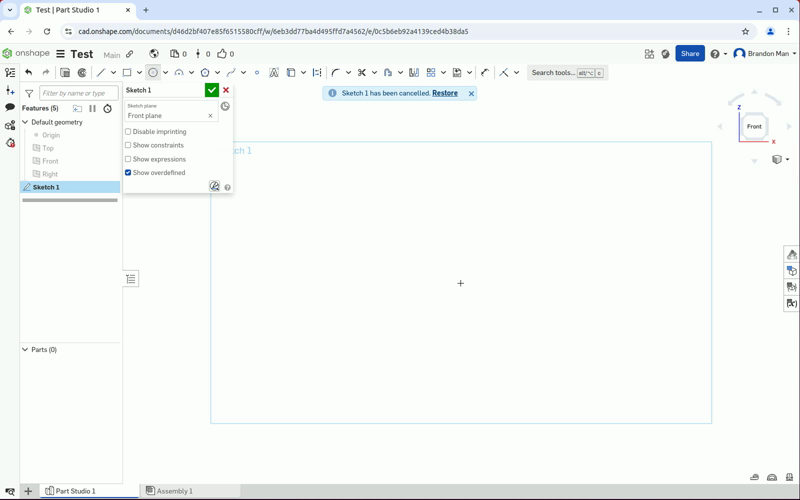
click(460, 282)
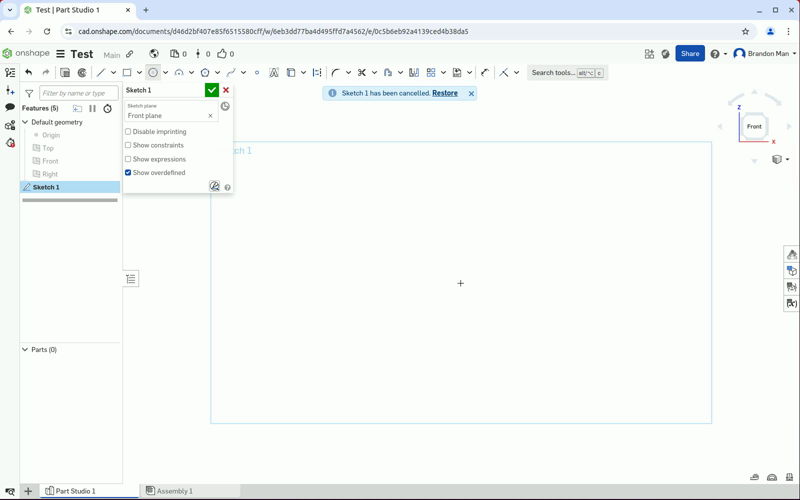
key_up(shift)
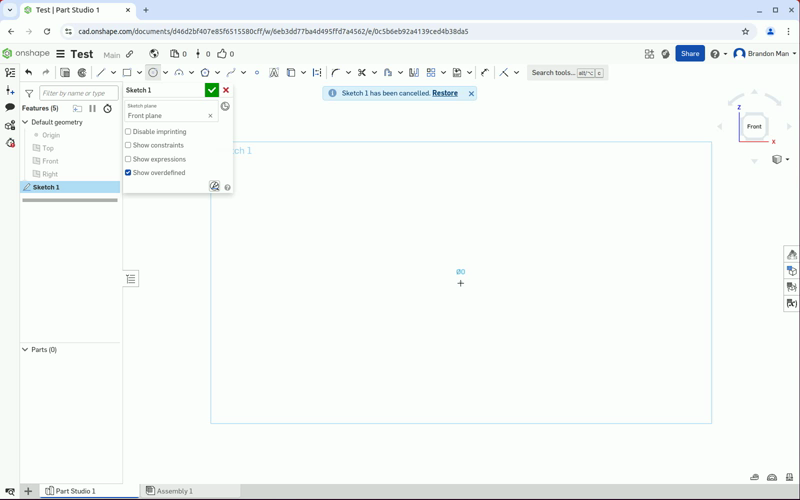
mouse_move(505, 282)
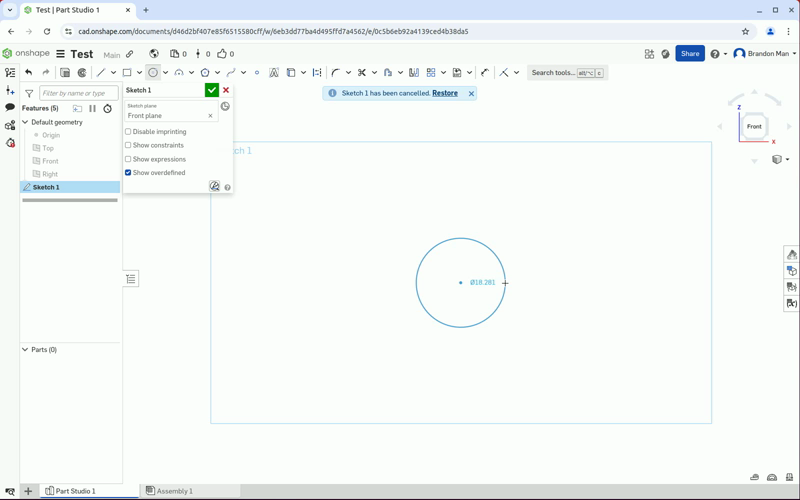
click(505, 282)
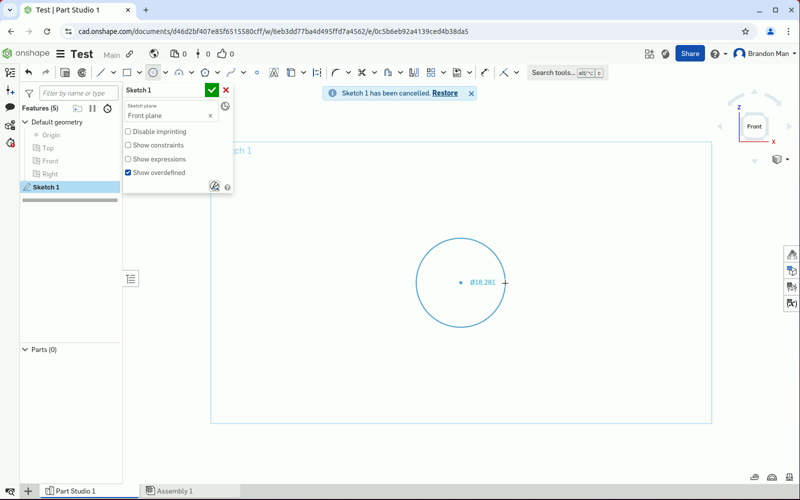
key(esc)
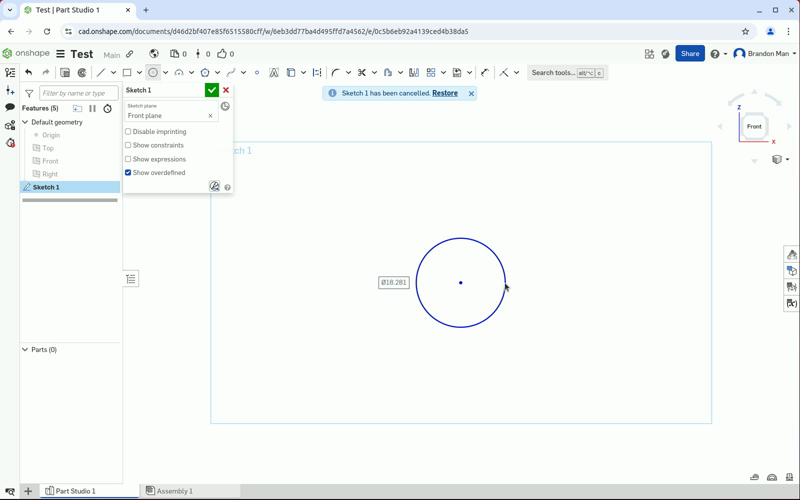
key(c)
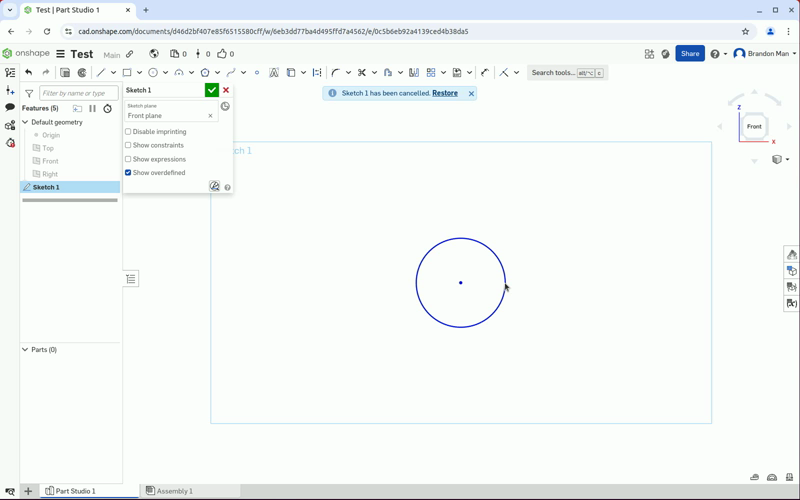
key_down(shift)
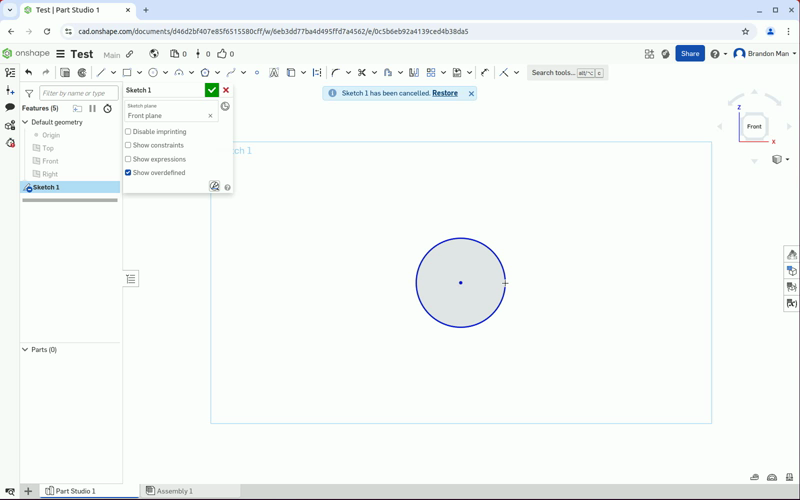
mouse_move(460, 282)
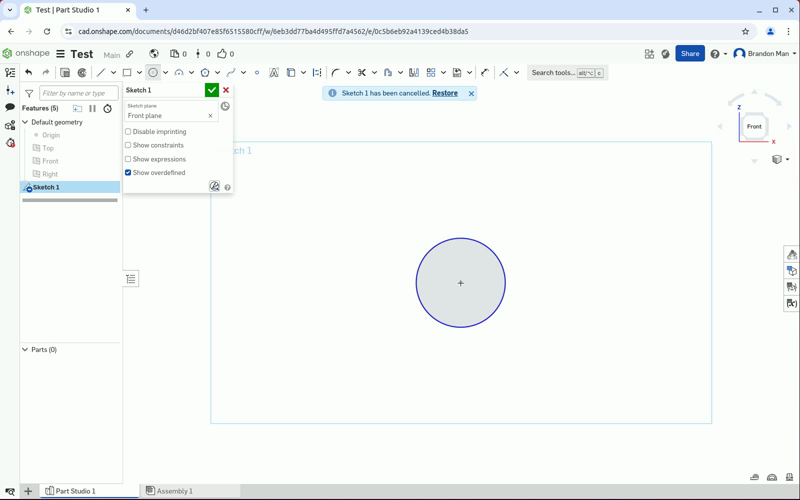
click(460, 282)
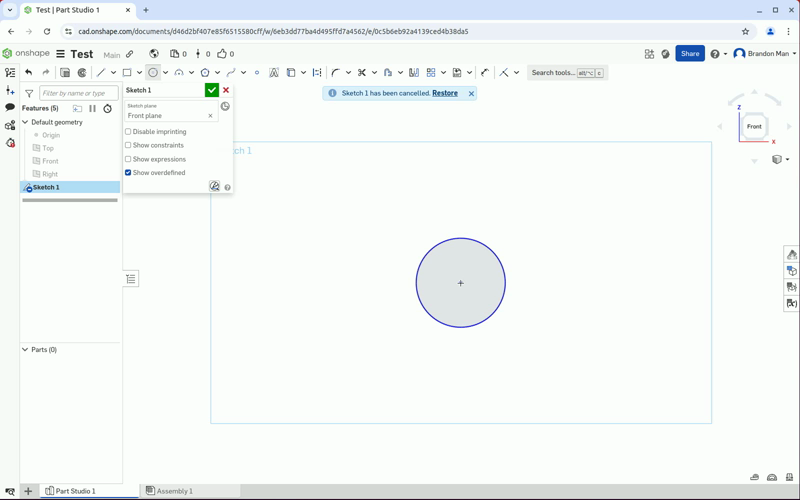
key_up(shift)
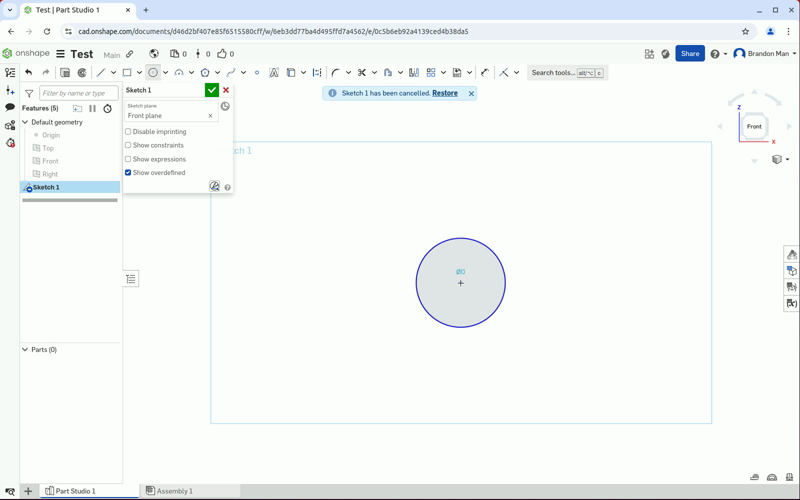
mouse_move(478, 282)
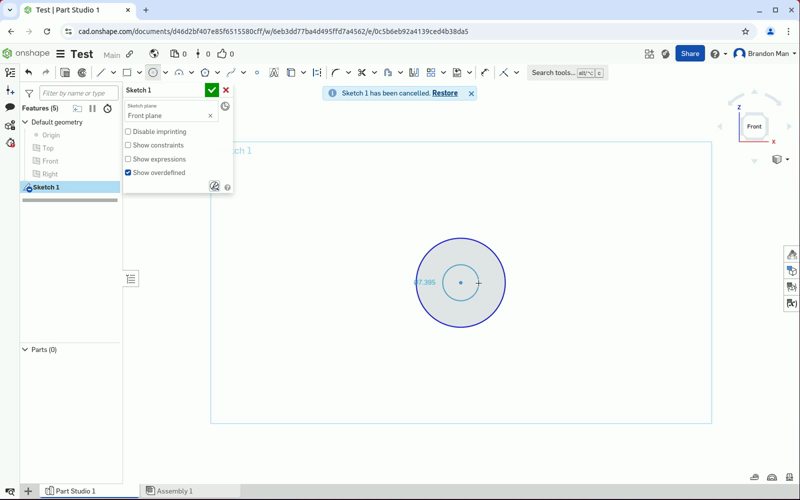
click(478, 282)
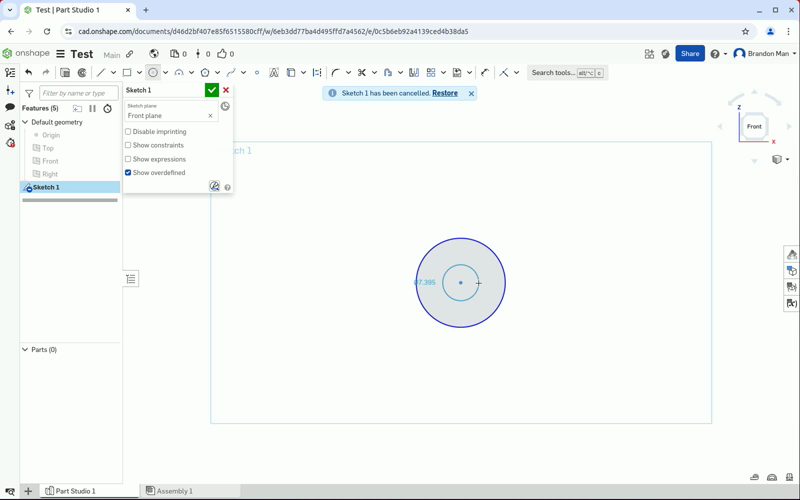
key(esc)
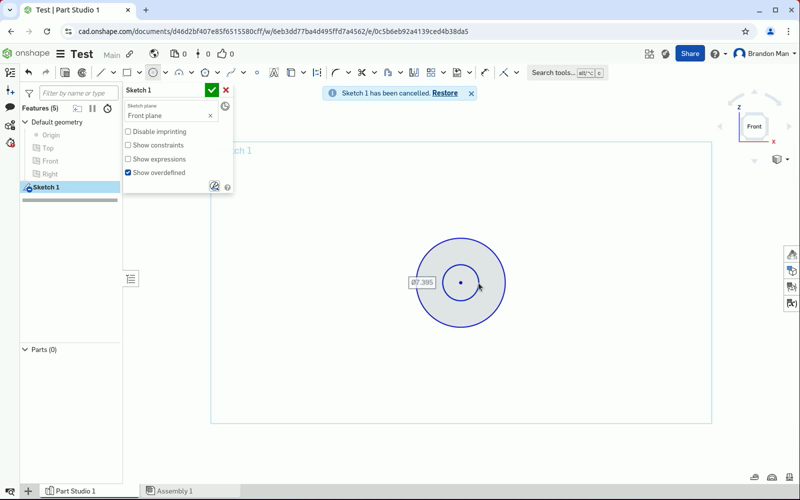
mouse_move(477, 308)
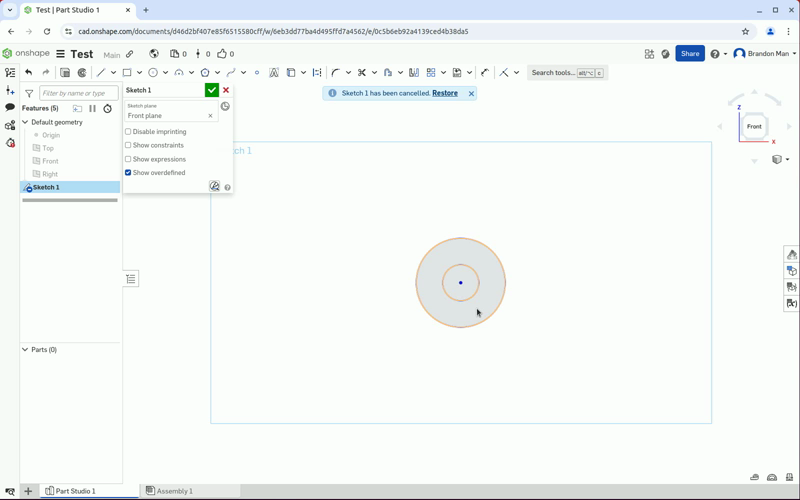
click(477, 308)
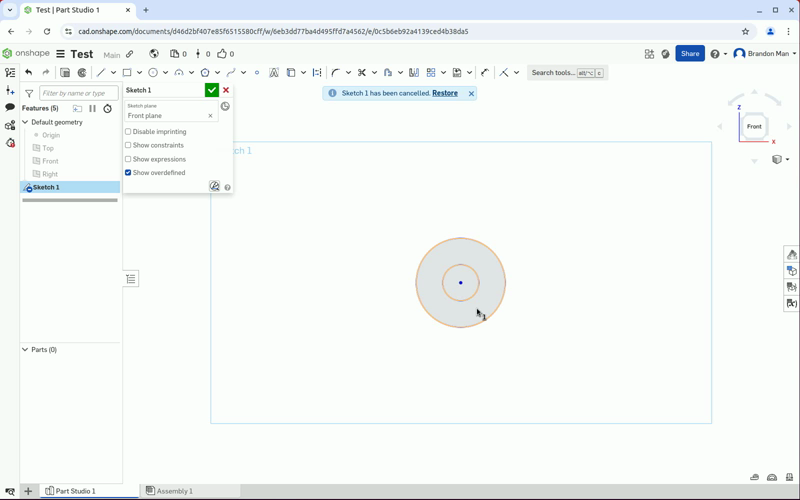
mouse_move(73, 352)
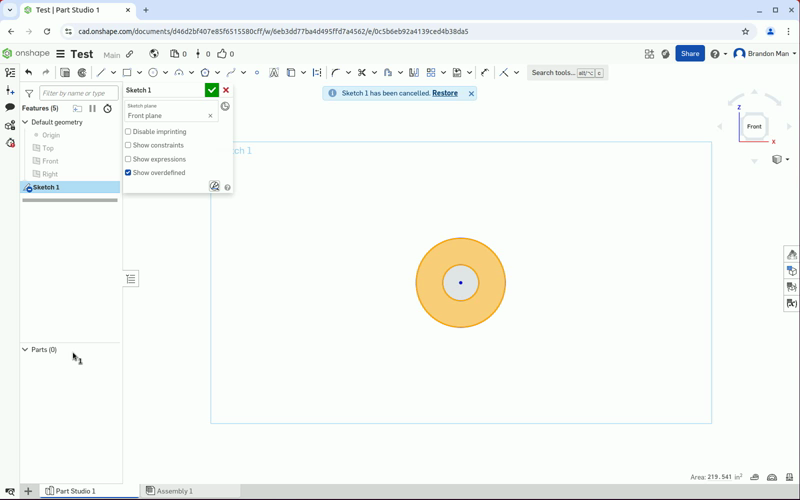
key(shift+y)
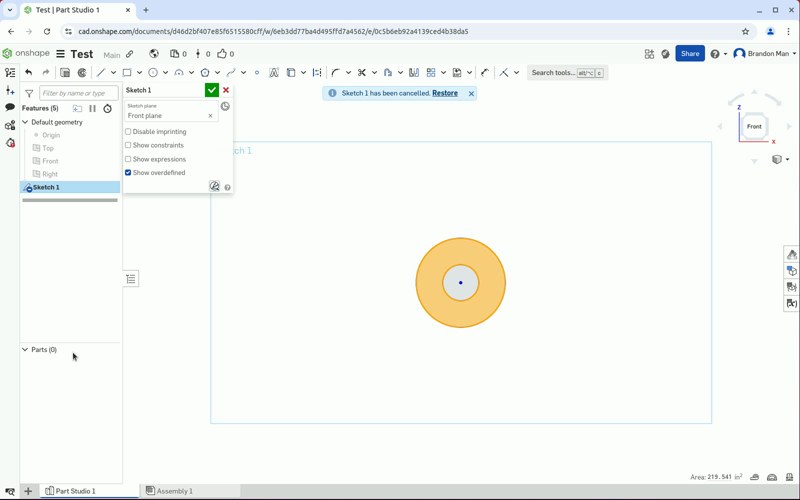
key(shift+e)
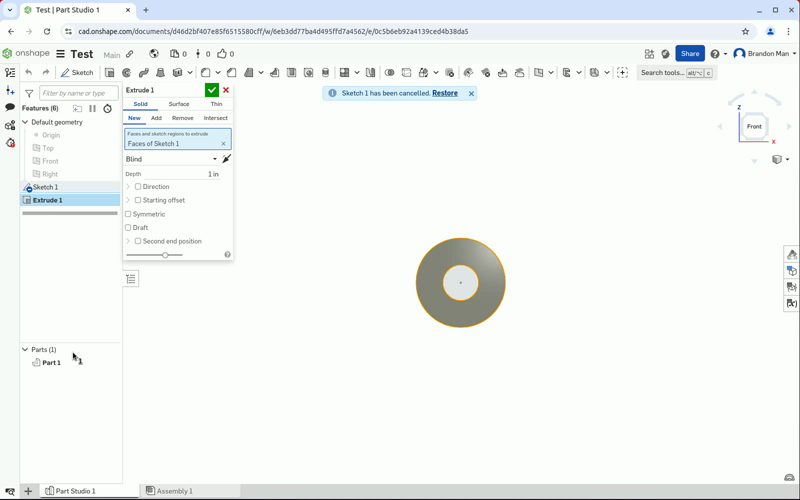
mouse_move(143, 106)
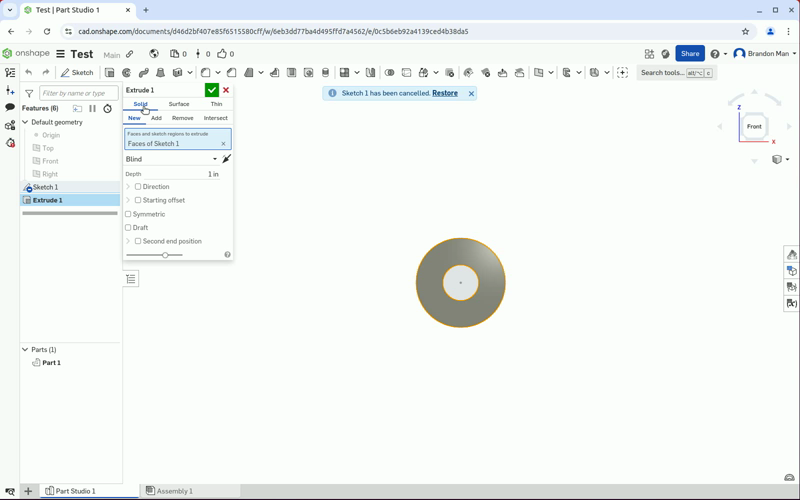
click(143, 106)
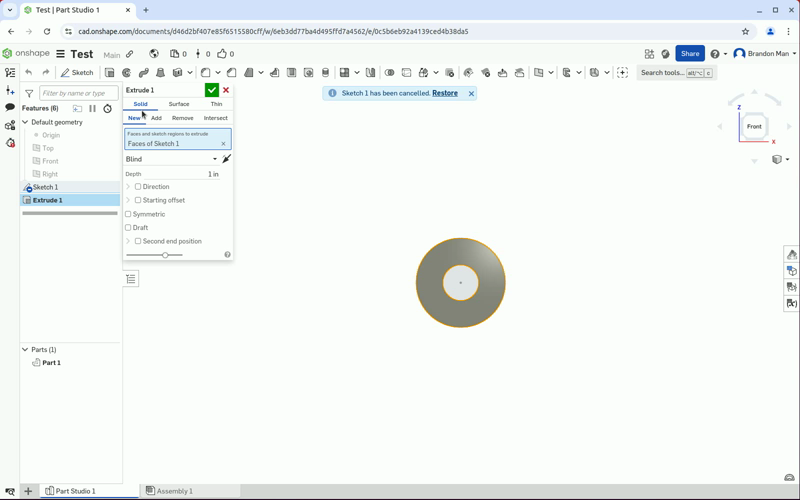
mouse_move(137, 120)
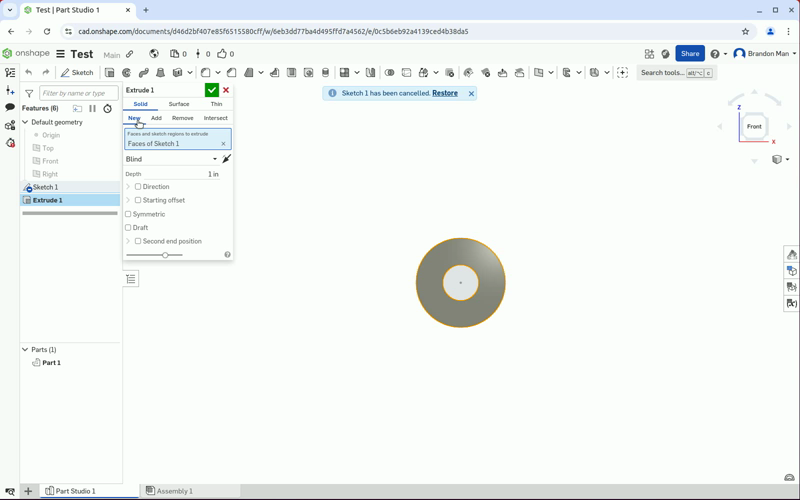
click(137, 120)
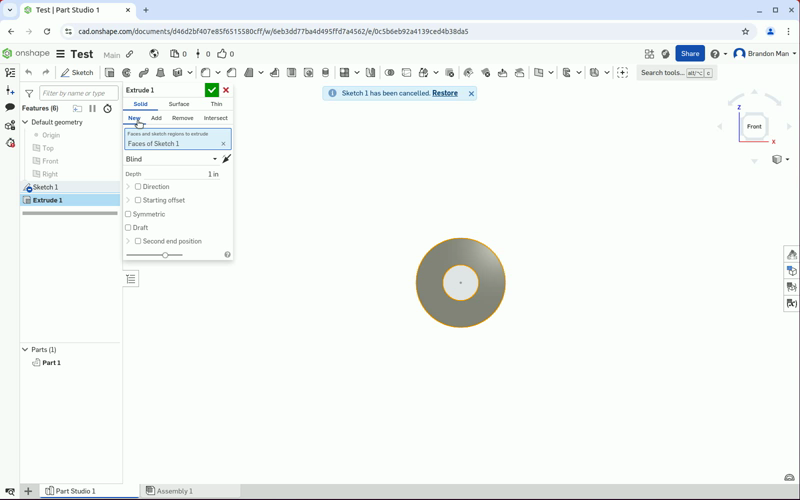
key(tab, 4)
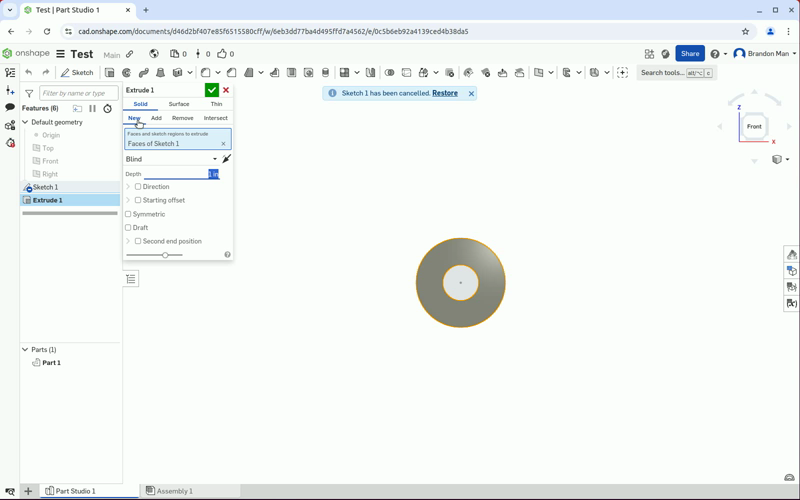
text(3.611)
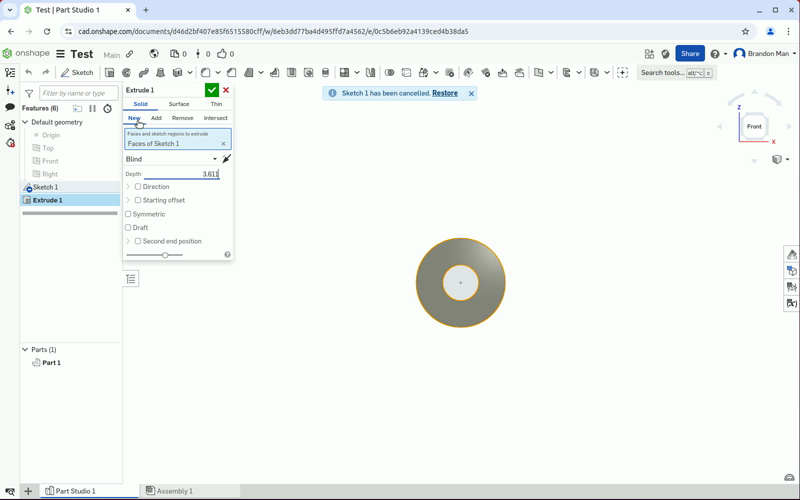
key(enter)
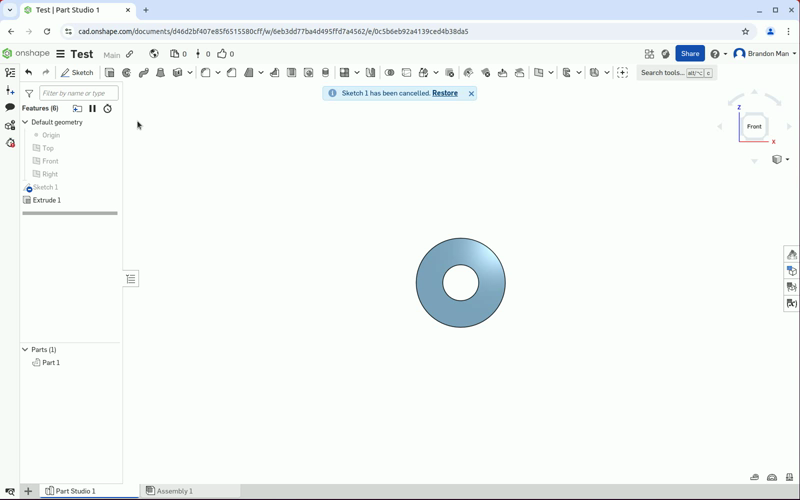
key(shift+h)
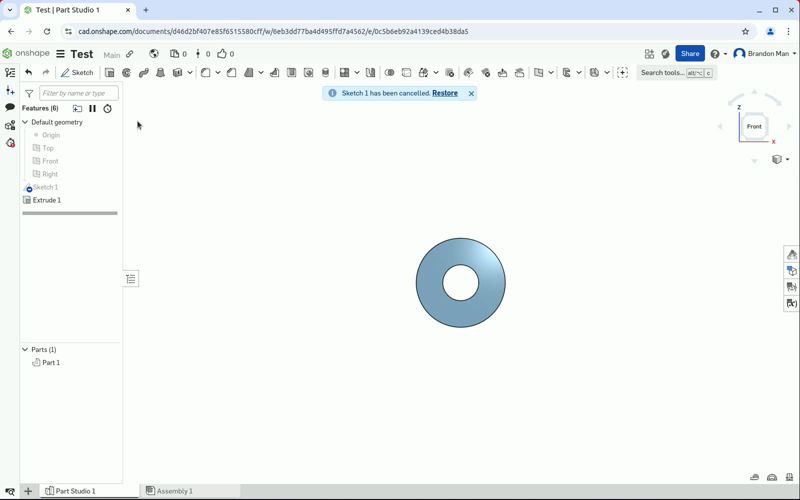
key(shift+h)
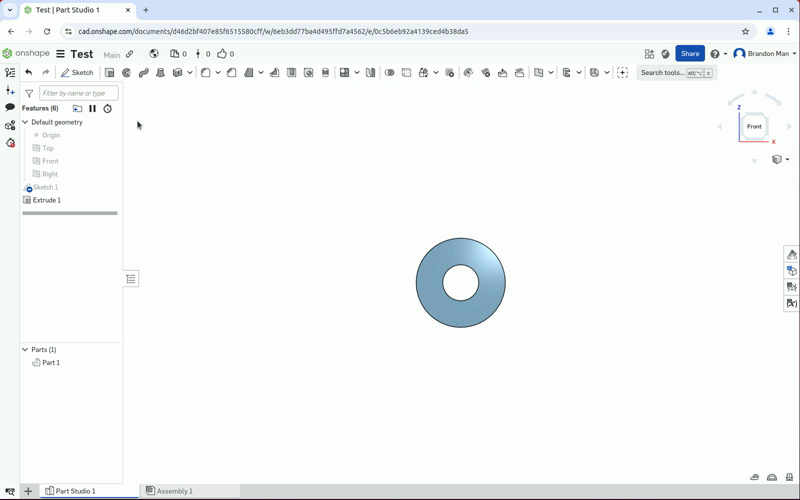
mouse_move(73, 189)
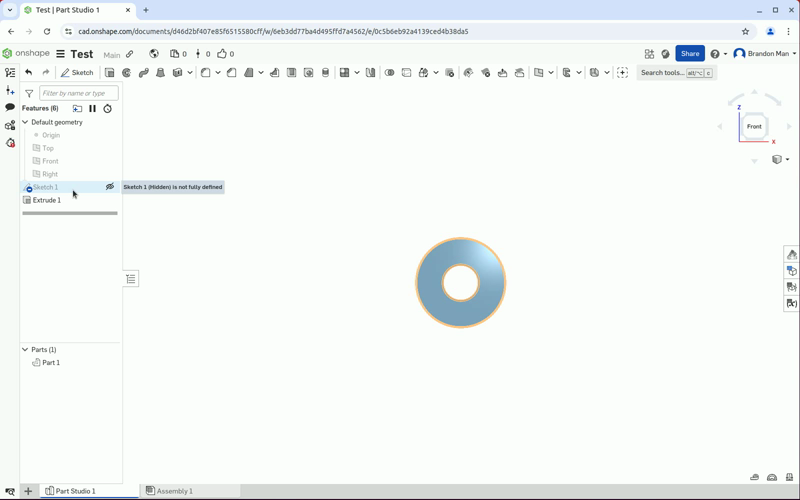
click(73, 189)
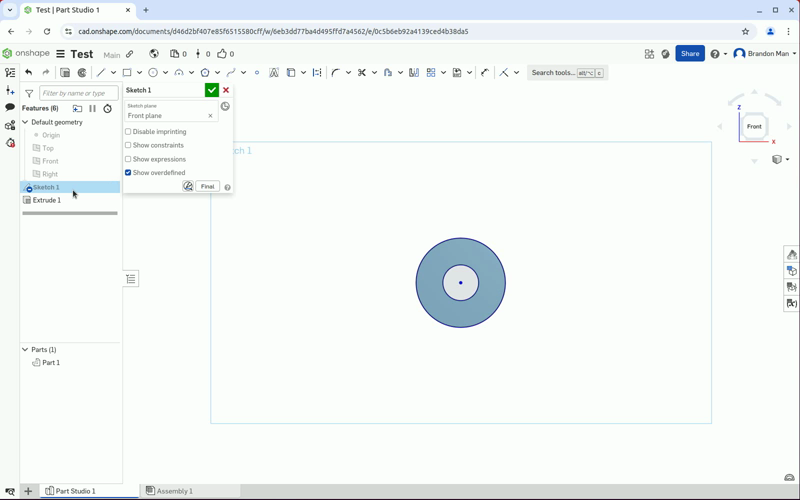
mouse_move(229, 92)
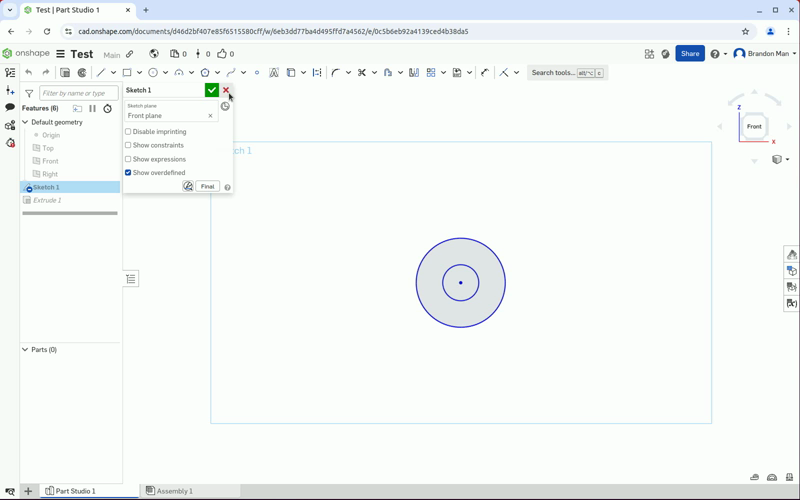
click(229, 92)
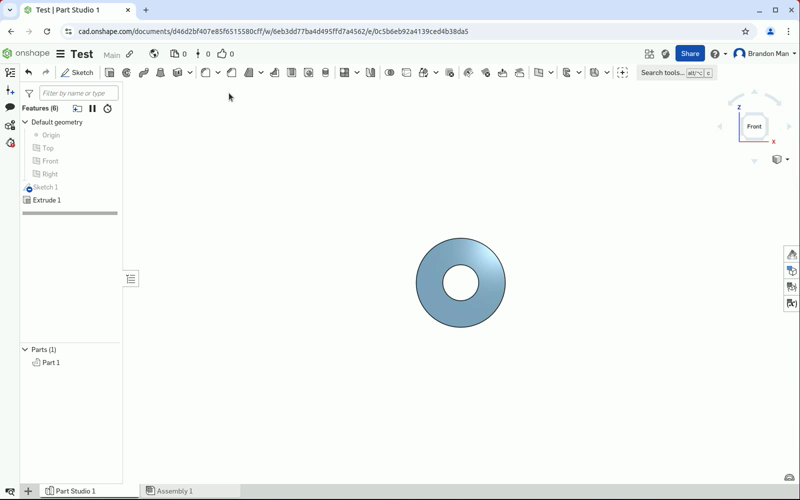
mouse_move(541, 75)
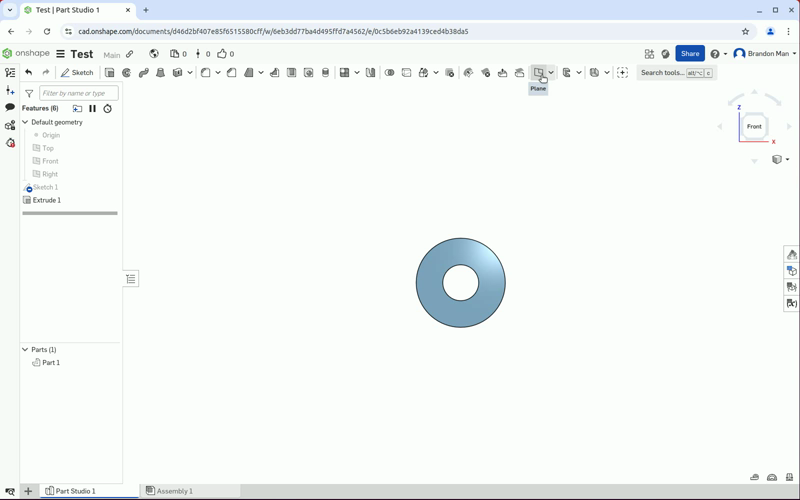
click(541, 75)
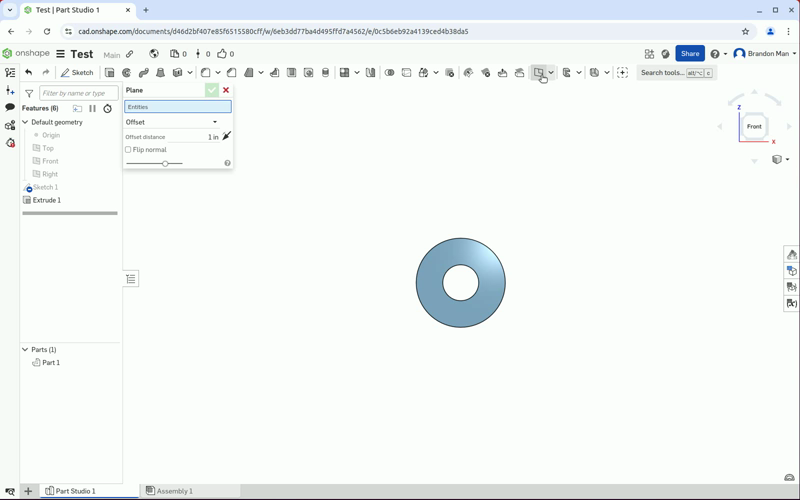
mouse_move(73, 163)
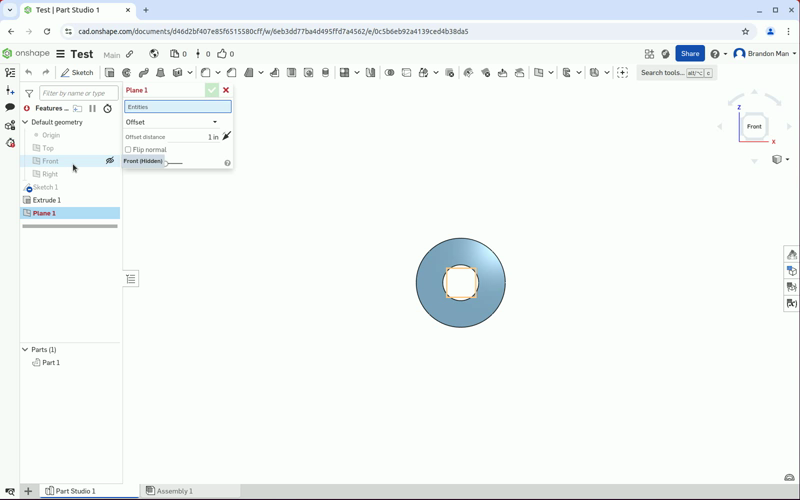
click(73, 163)
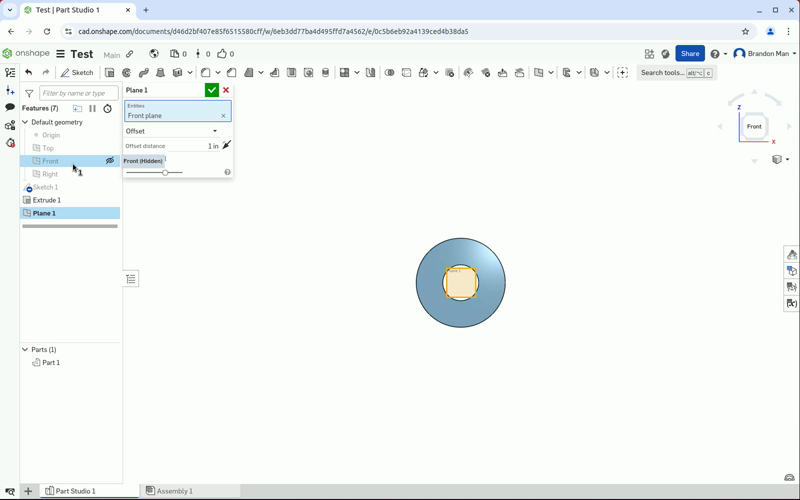
key(tab, 2)
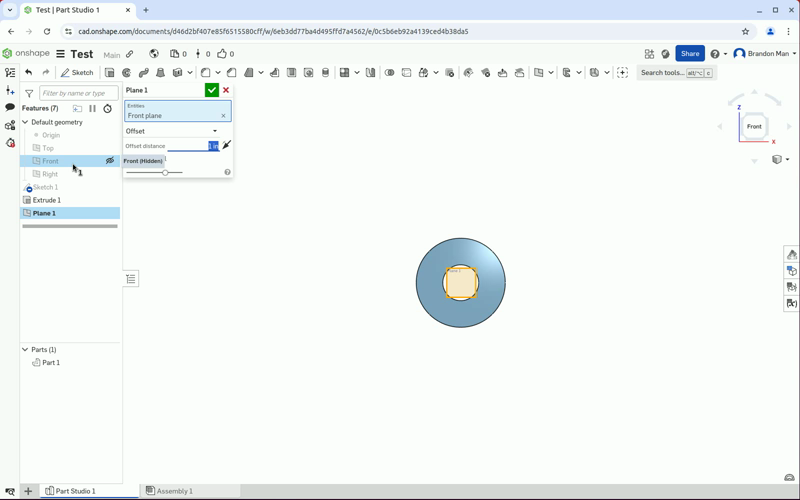
text(3.605)
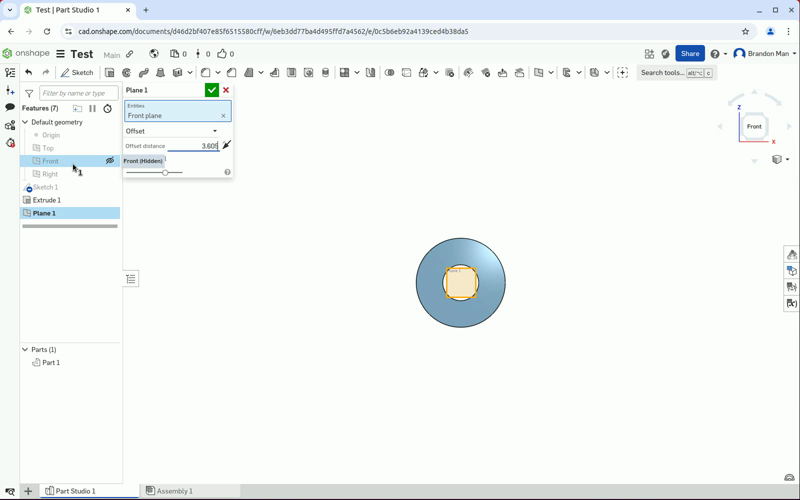
key(enter, 2)
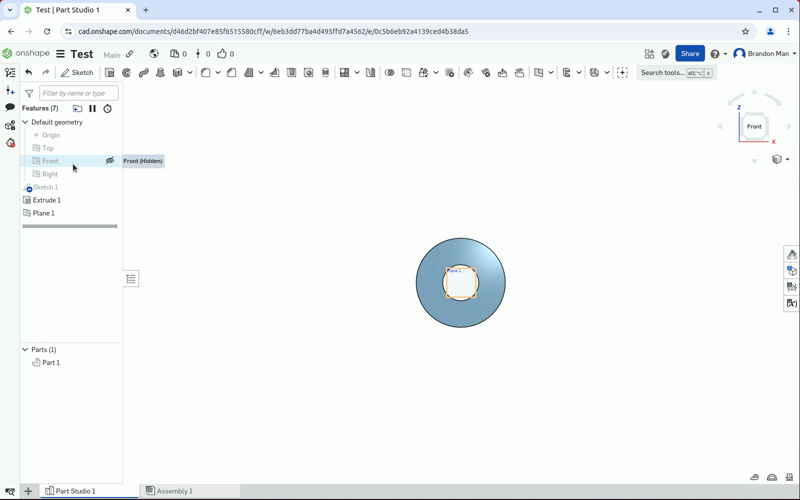
key(shift+s)
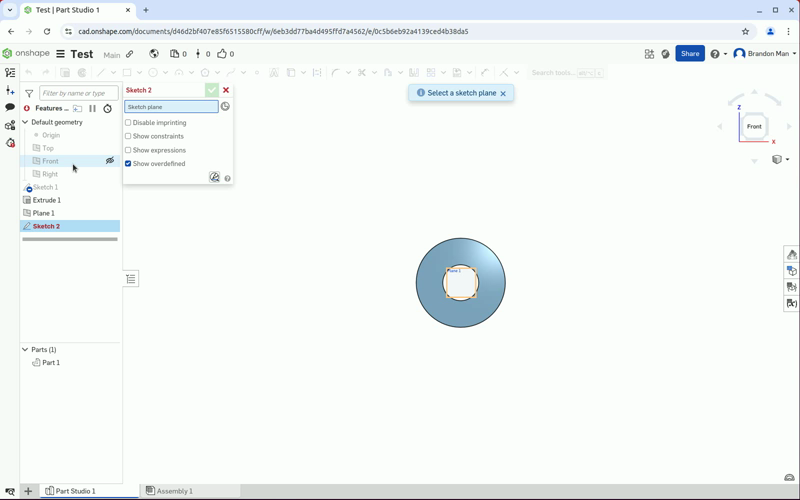
mouse_move(73, 215)
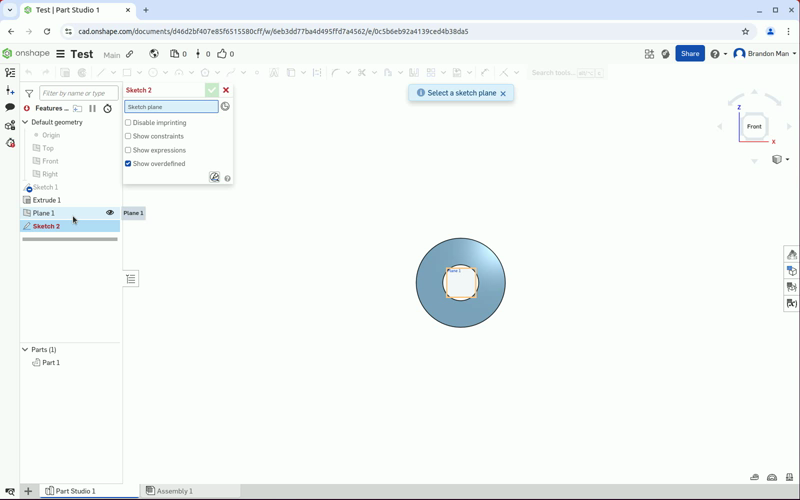
click(73, 215)
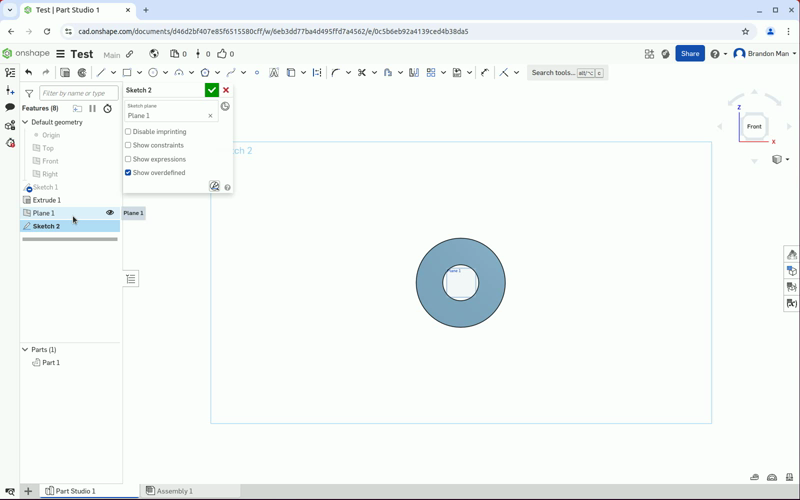
mouse_move(73, 352)
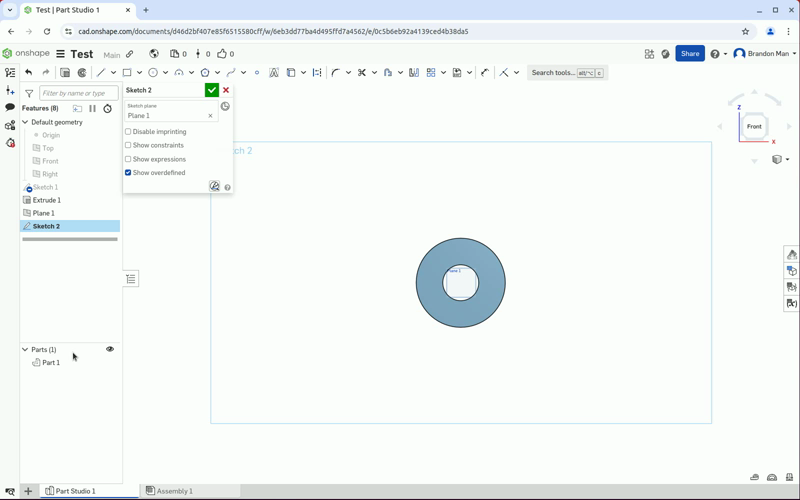
key(y)
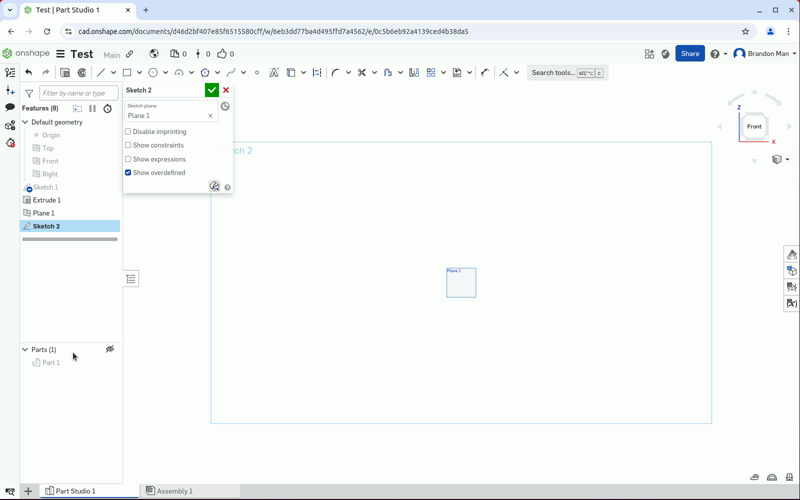
key(c)
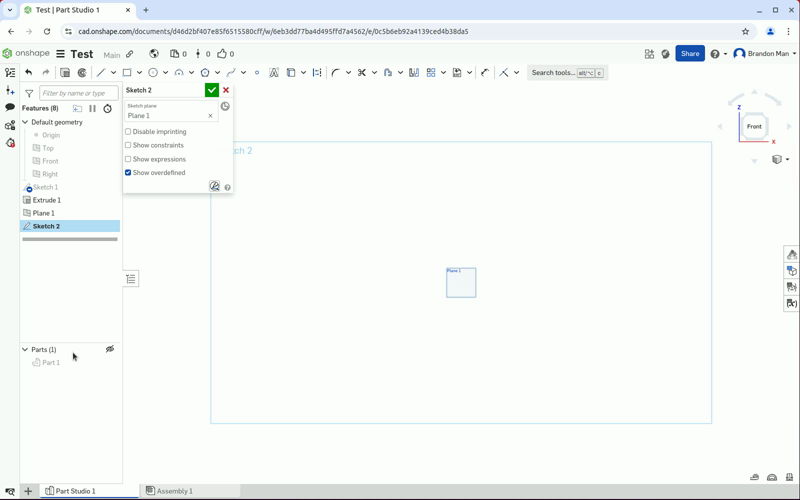
key_down(shift)
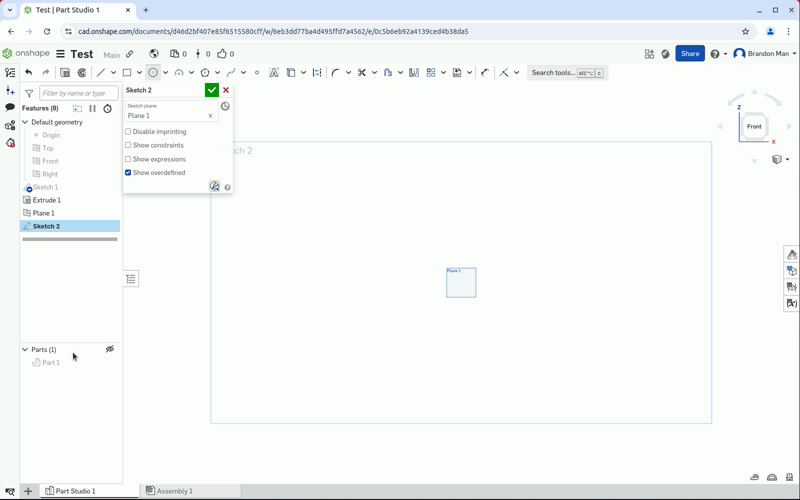
mouse_move(460, 282)
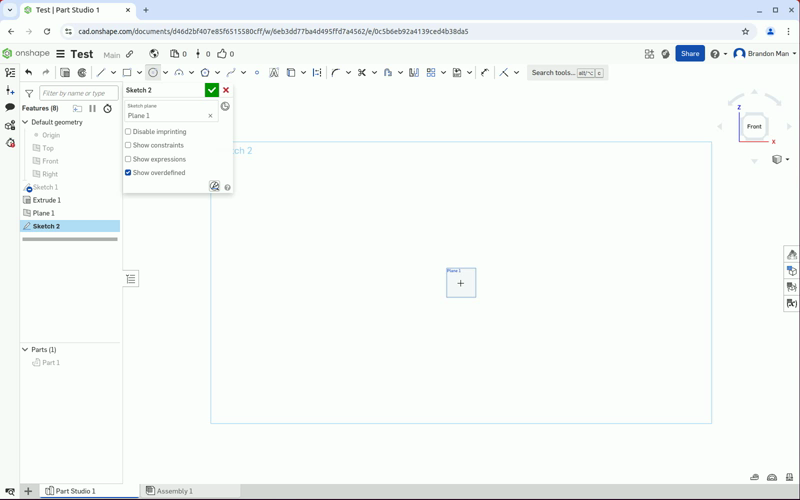
click(460, 282)
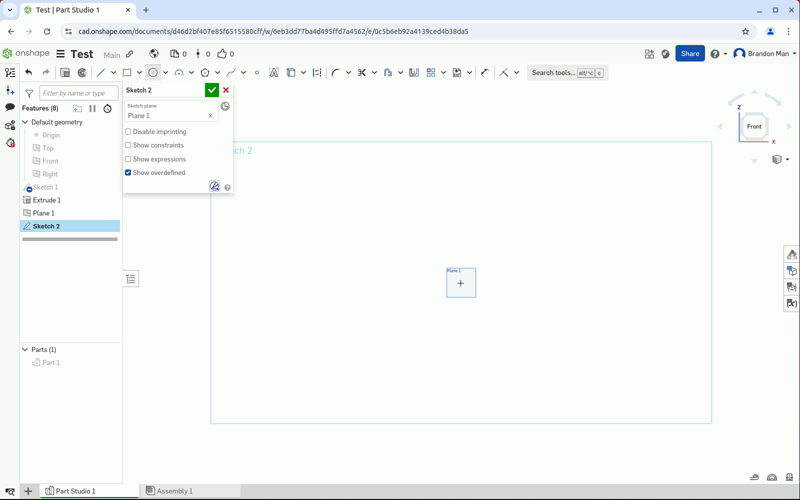
key_up(shift)
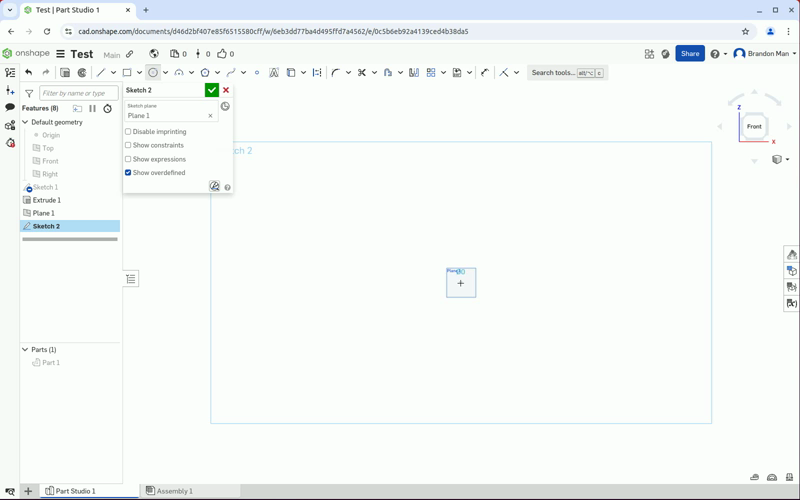
mouse_move(492, 282)
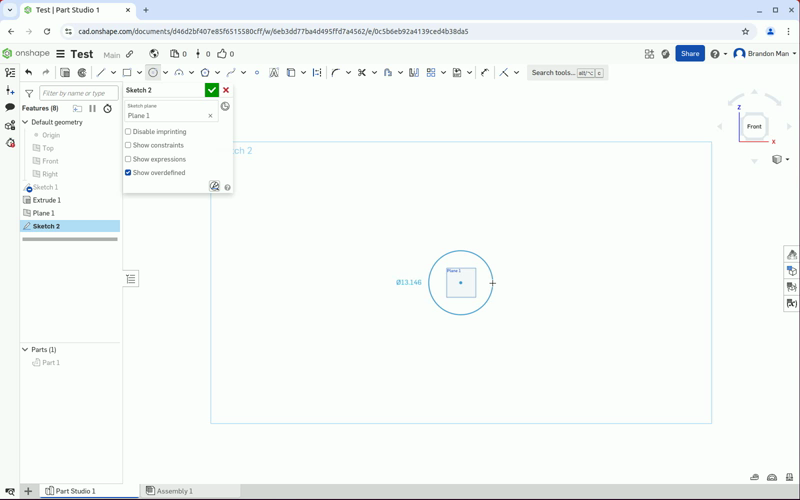
click(492, 282)
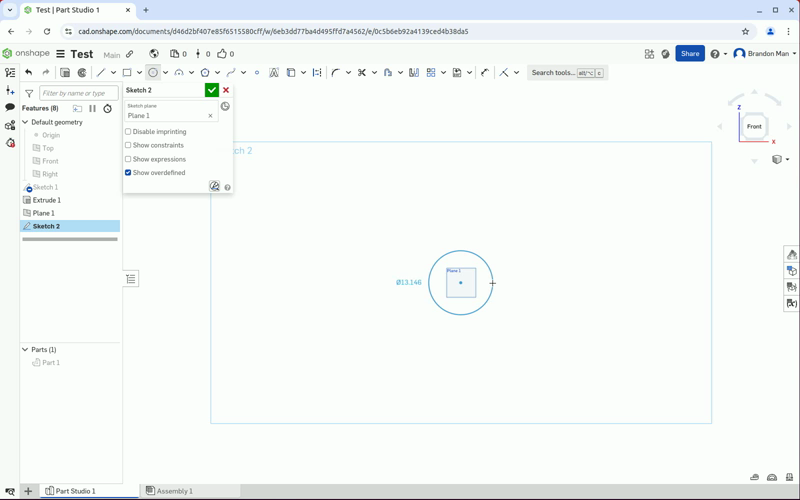
key(esc)
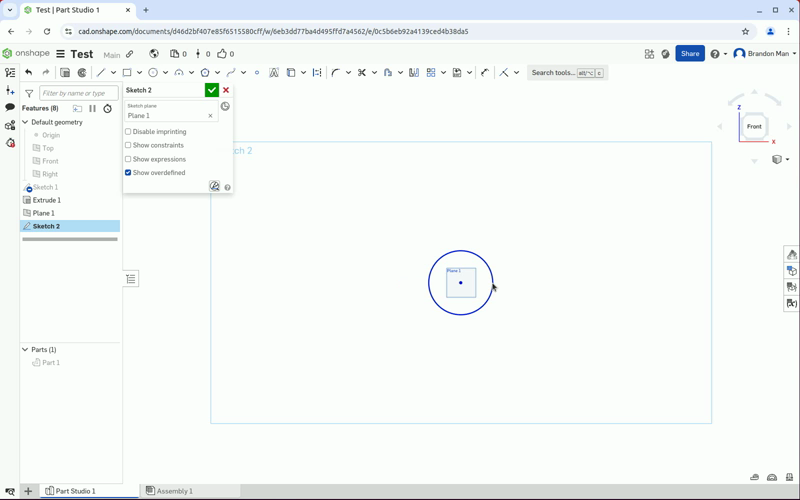
key(c)
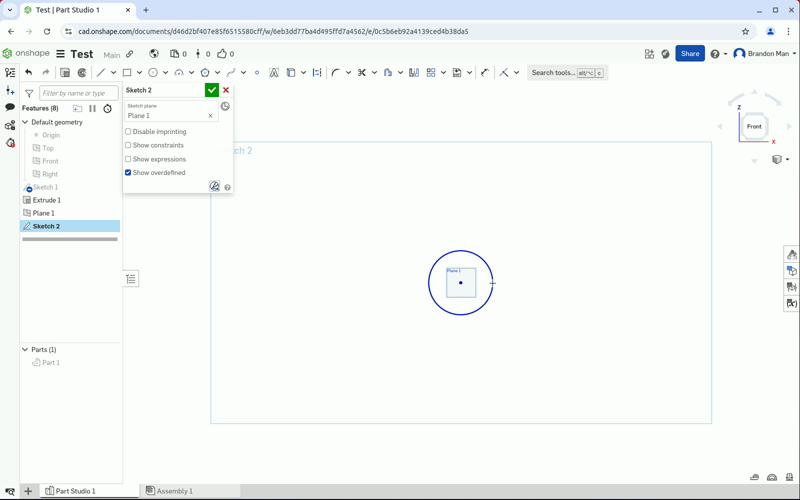
key_down(shift)
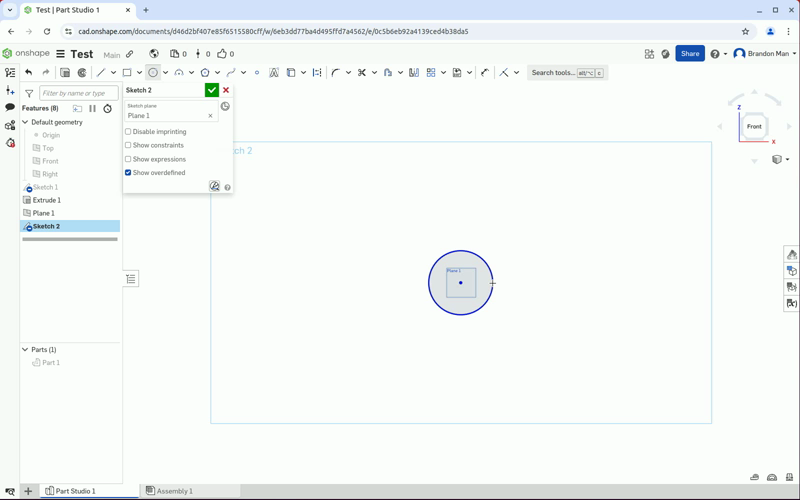
mouse_move(460, 282)
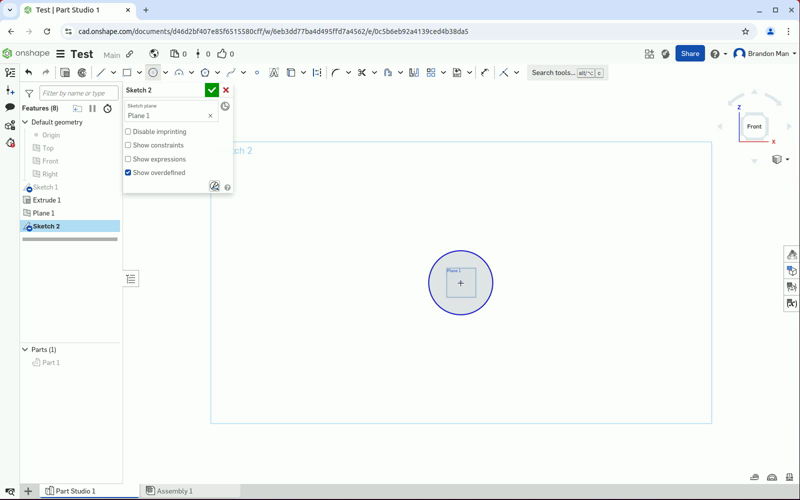
click(460, 282)
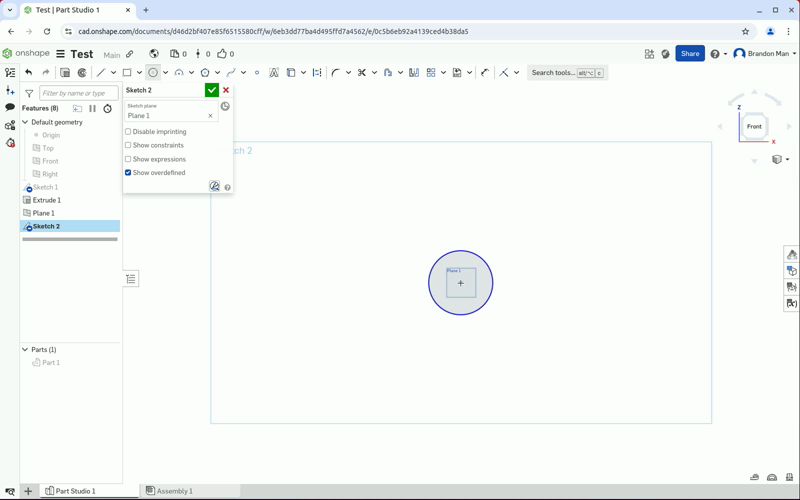
key_up(shift)
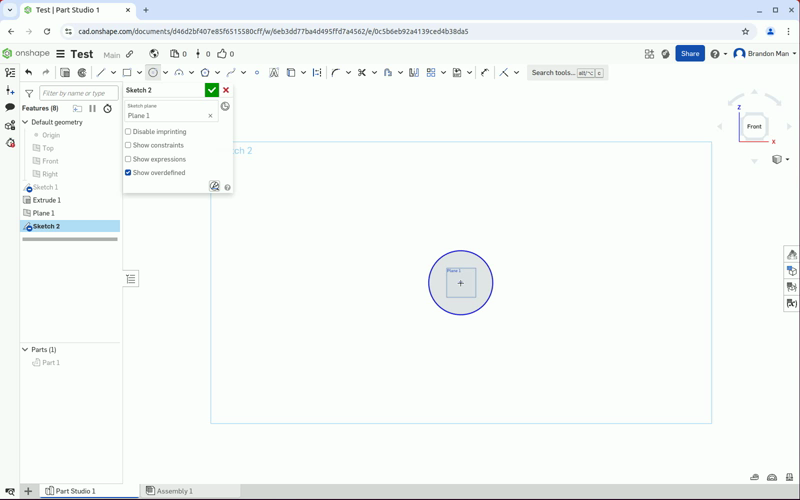
mouse_move(478, 282)
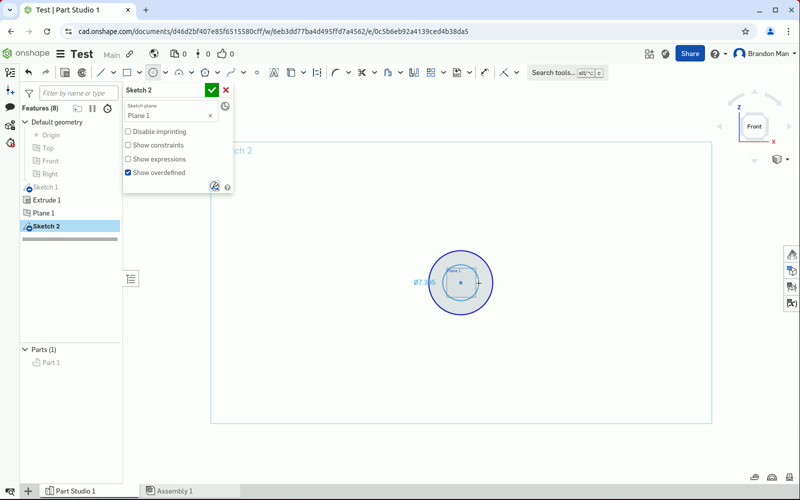
click(478, 282)
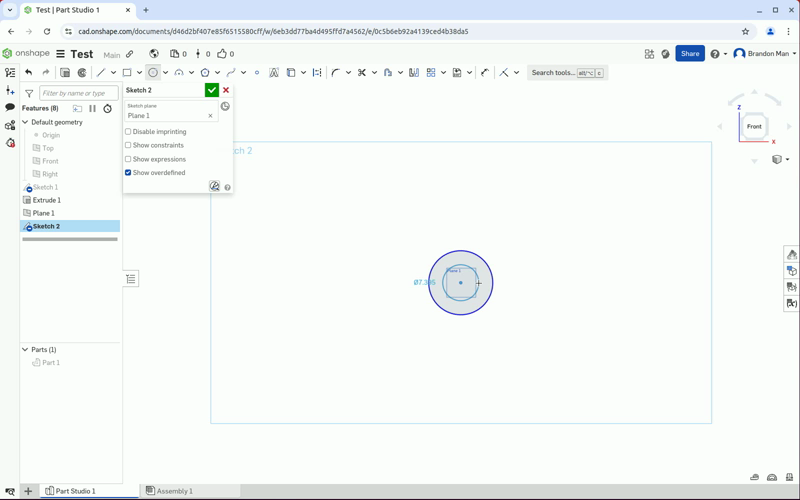
key(esc)
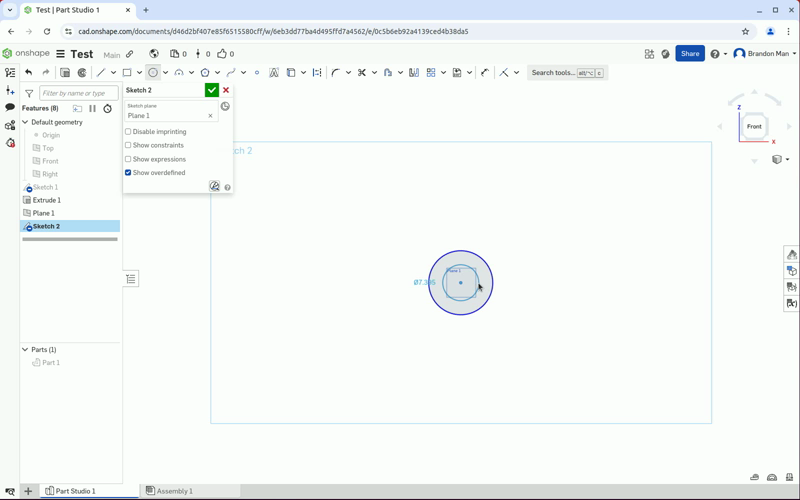
mouse_move(479, 300)
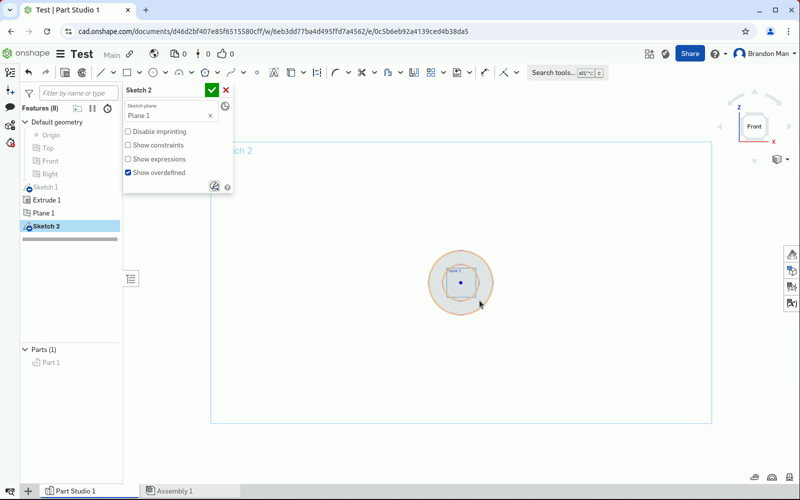
click(479, 300)
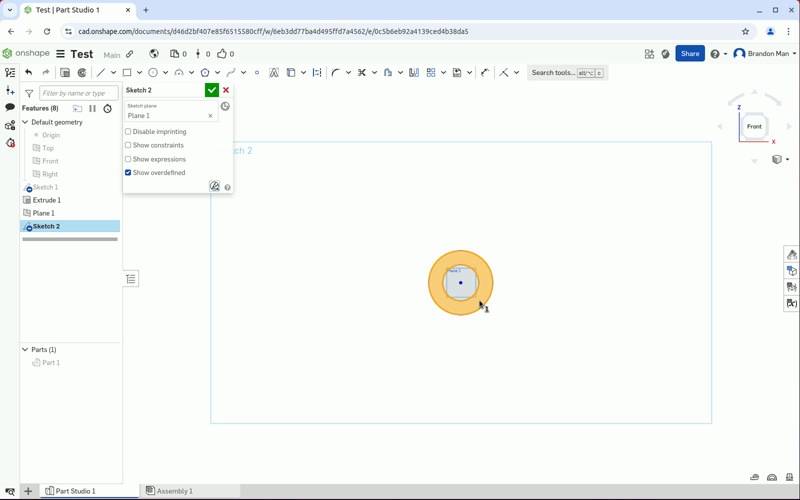
mouse_move(73, 352)
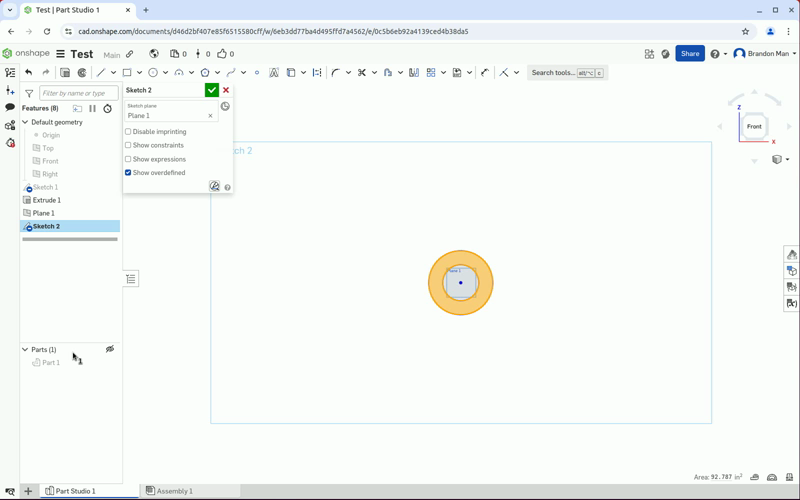
key(shift+y)
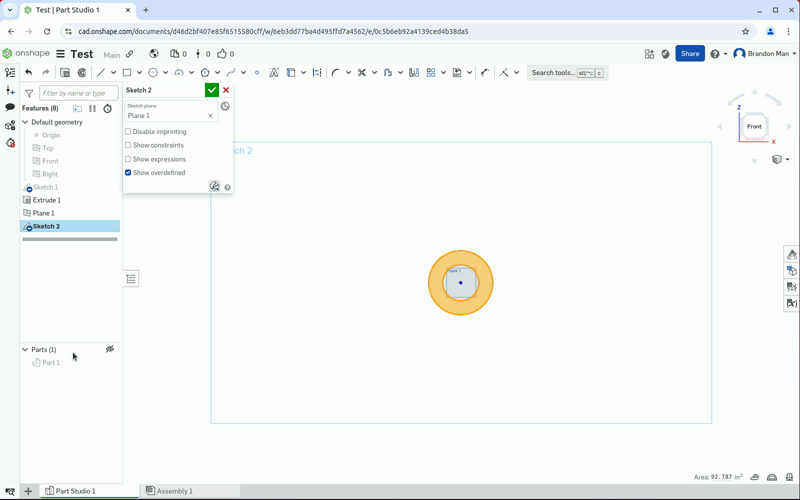
key(shift+e)
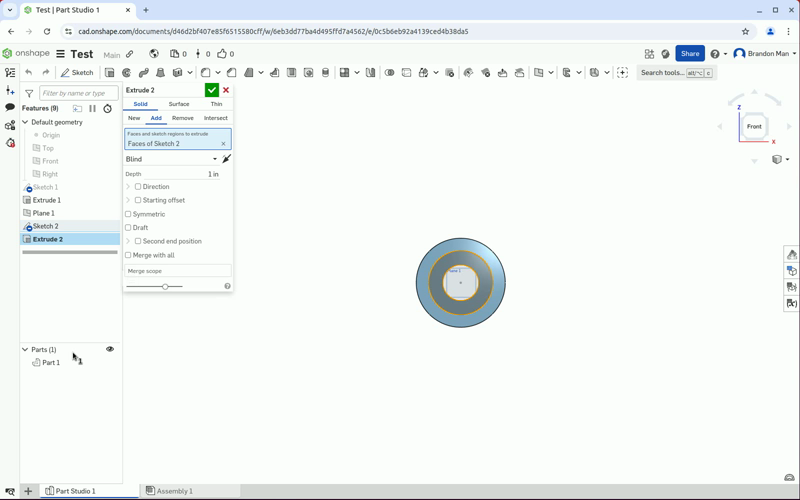
mouse_move(143, 106)
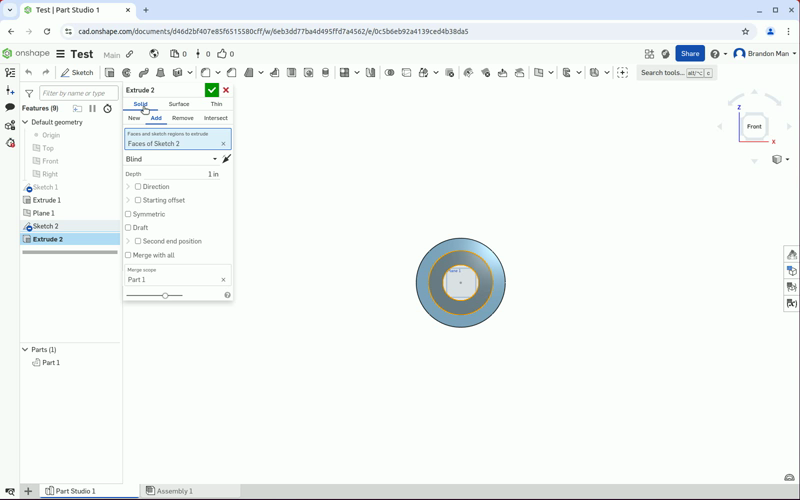
click(143, 106)
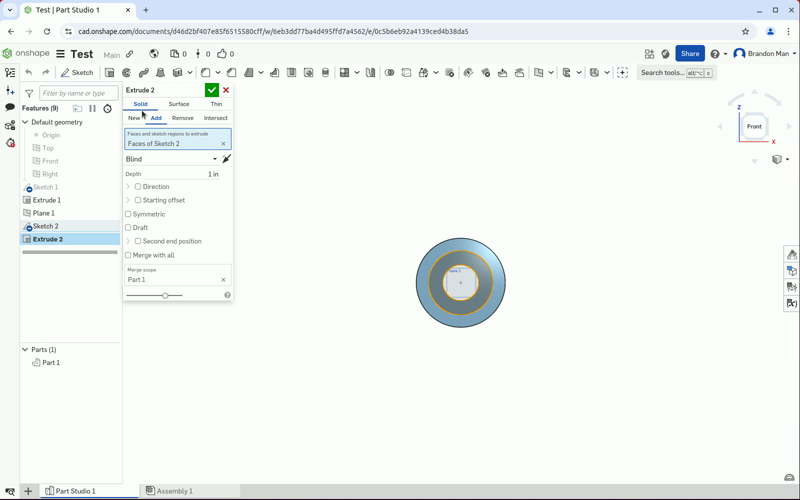
mouse_move(137, 120)
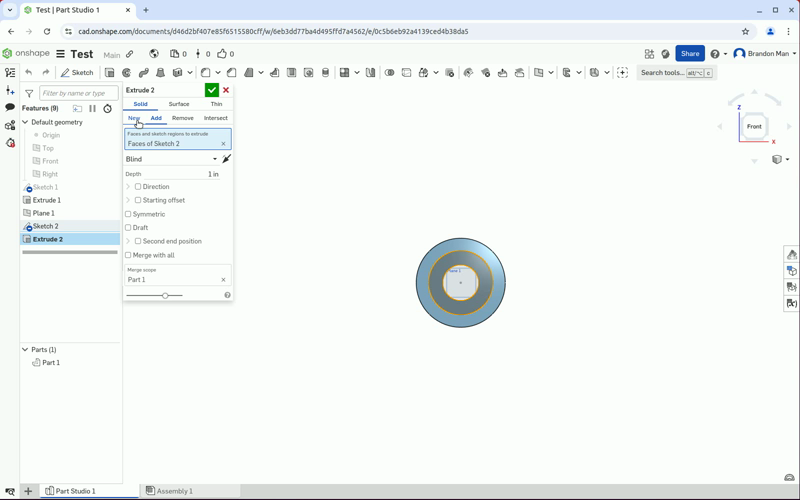
click(137, 120)
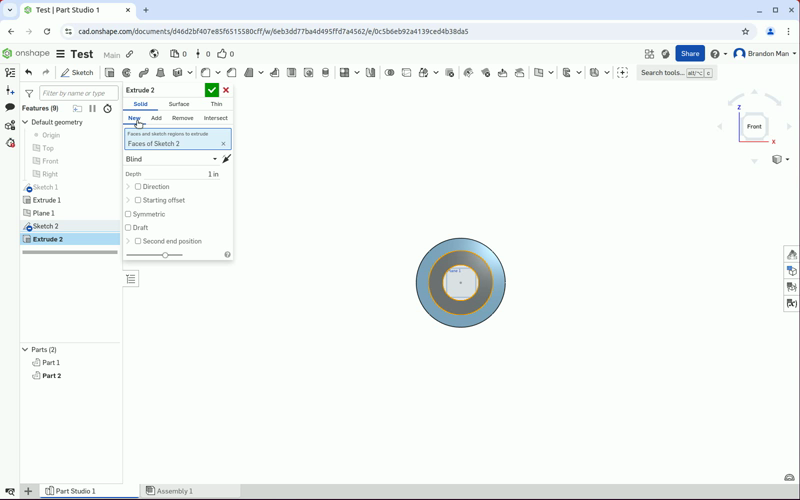
key(tab, 4)
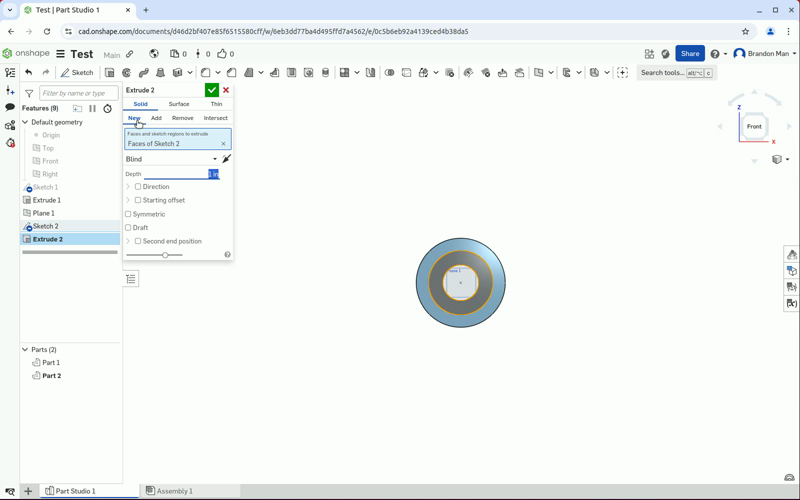
text(1.204)
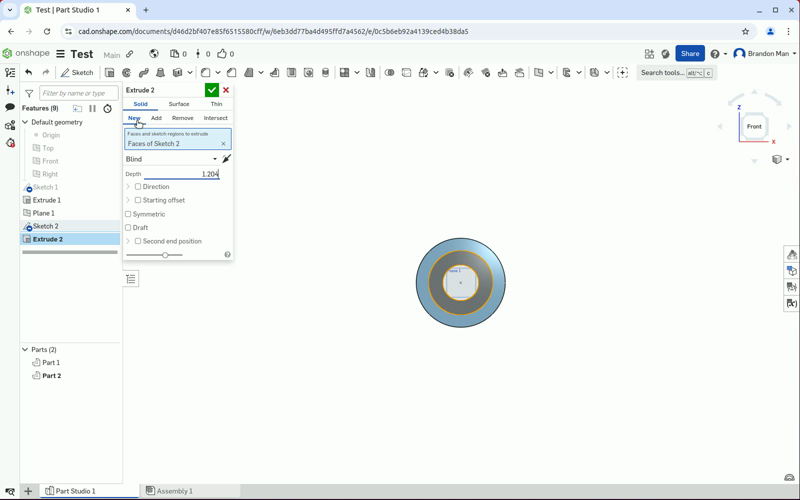
key(enter)
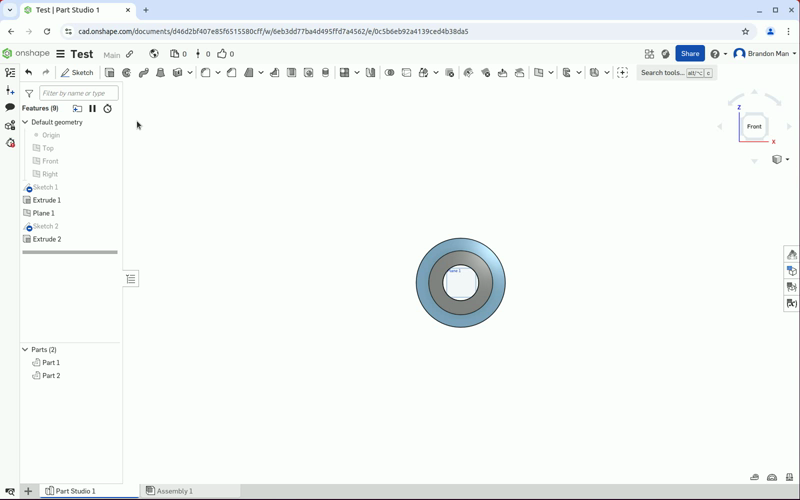
key(shift+h)
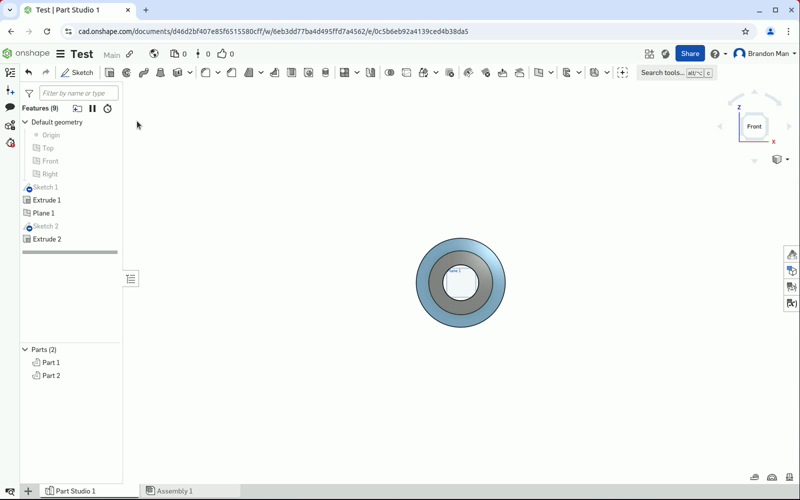
key(shift+h)
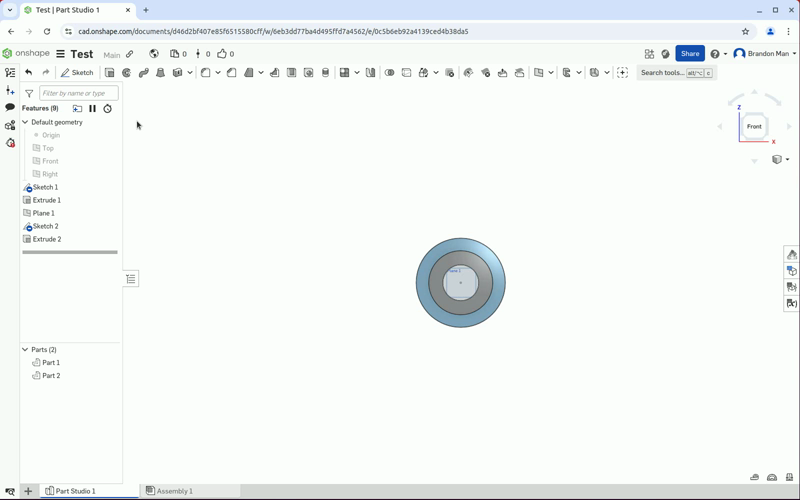
key(shift+7)
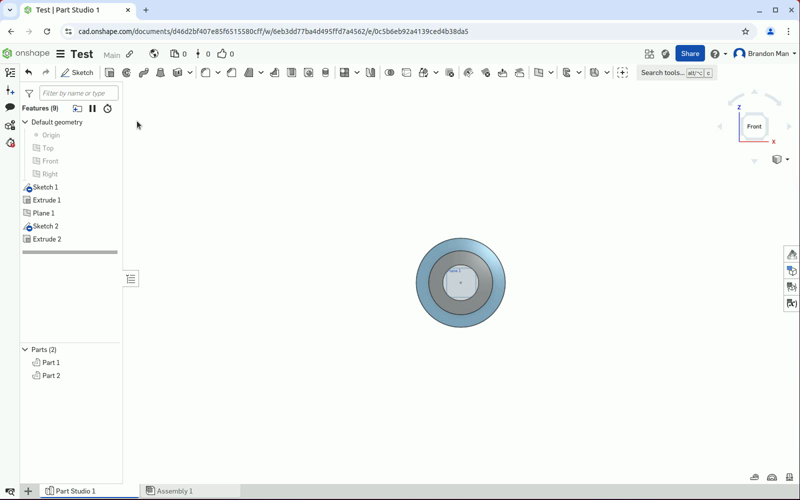
key(left, 2)
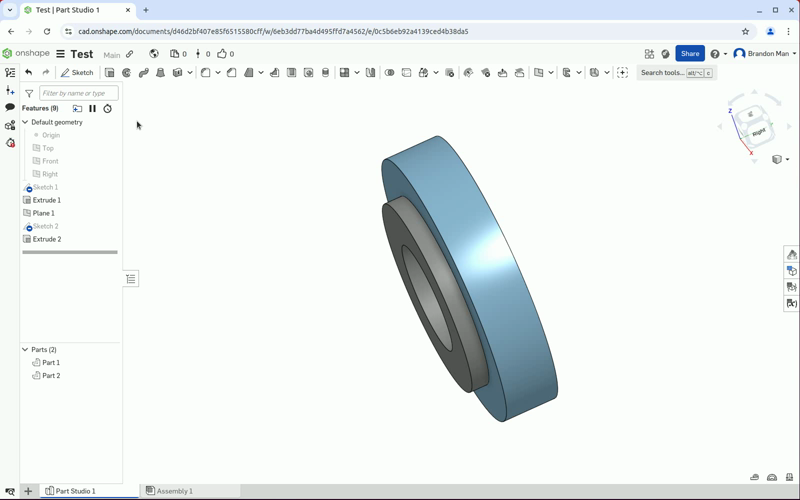
key(down, 2)
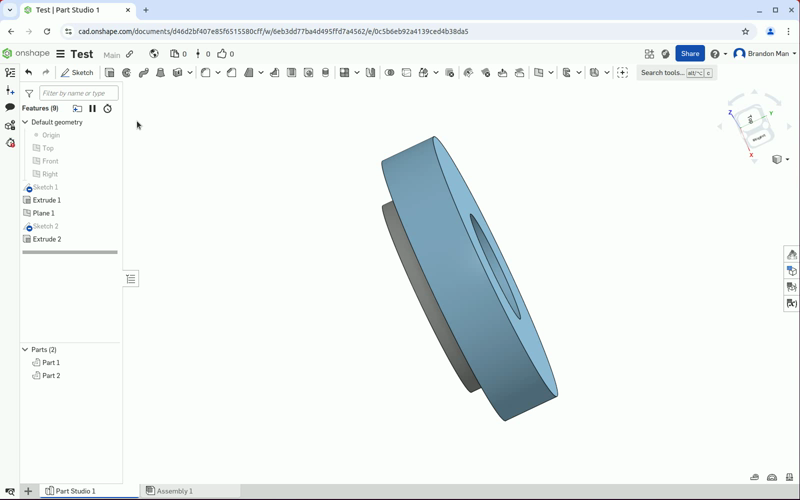
key(up, 2)
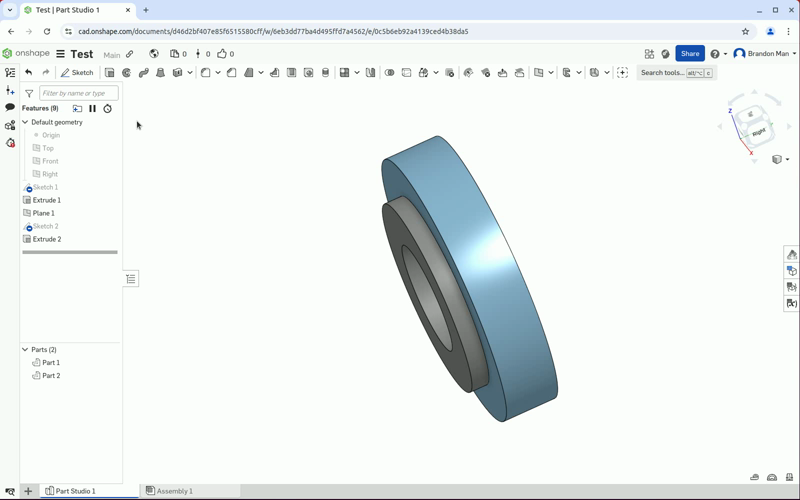
key(right, 2)
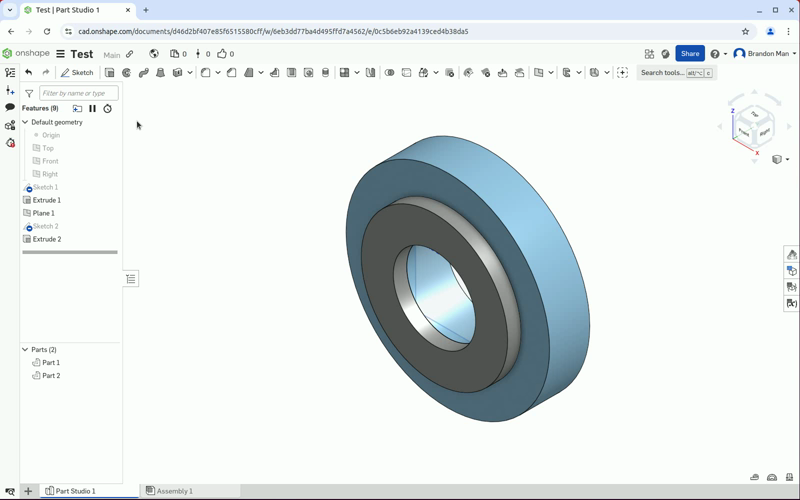
mouse_move(73, 189)
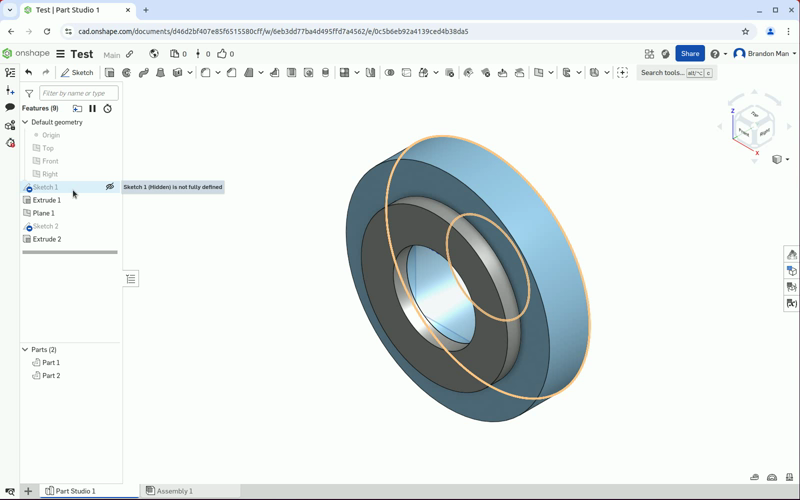
click(73, 189)